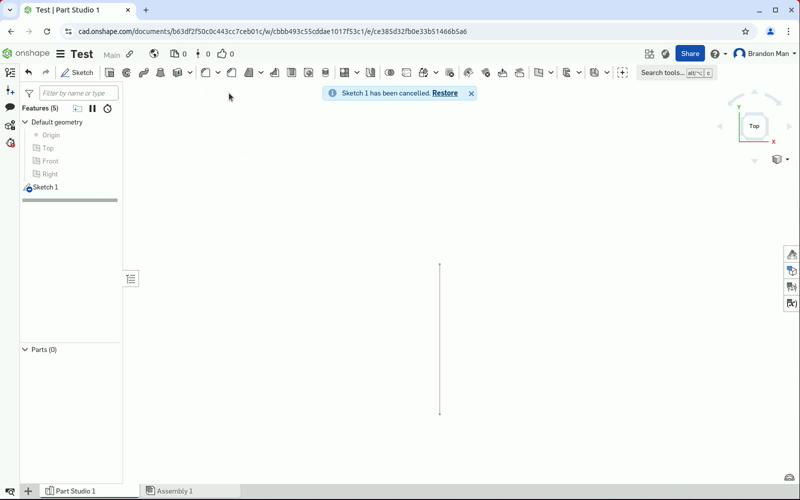
key(shift+h)
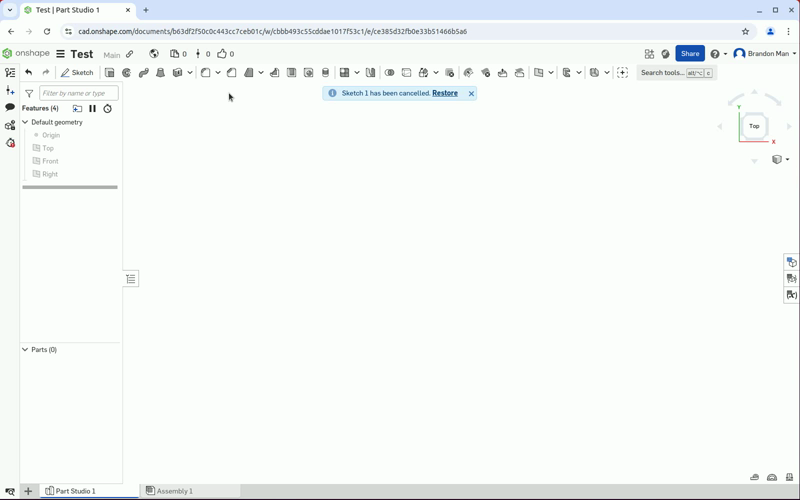
mouse_move(73, 352)
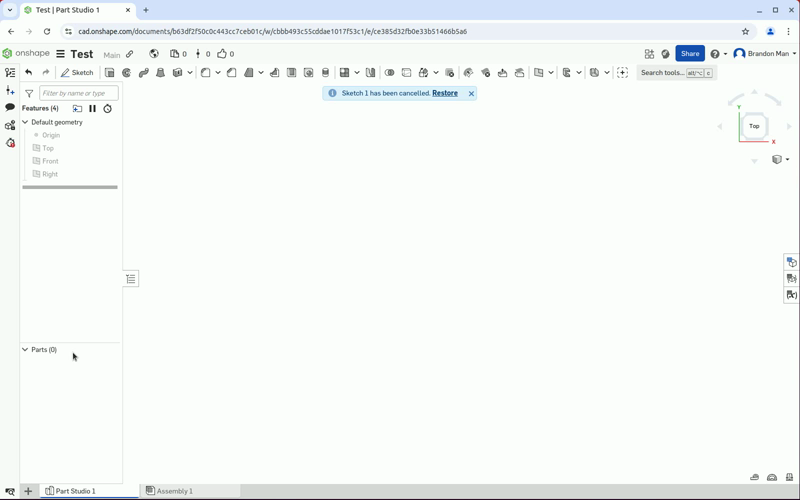
key(y)
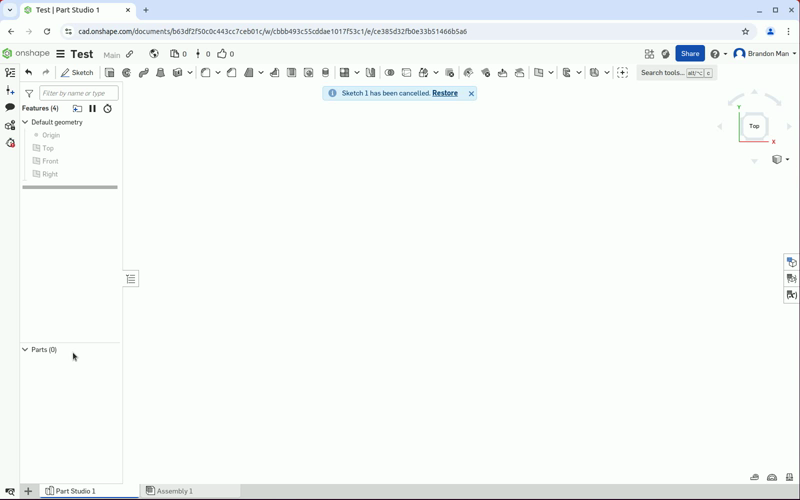
key(shift+p)
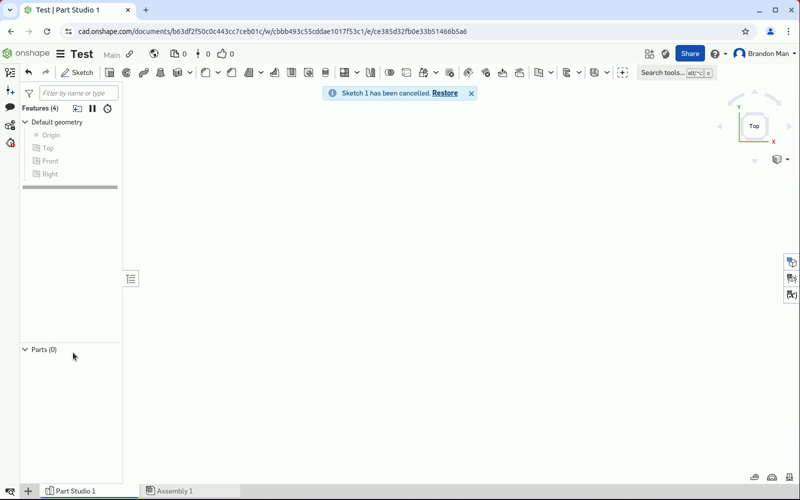
key(space)
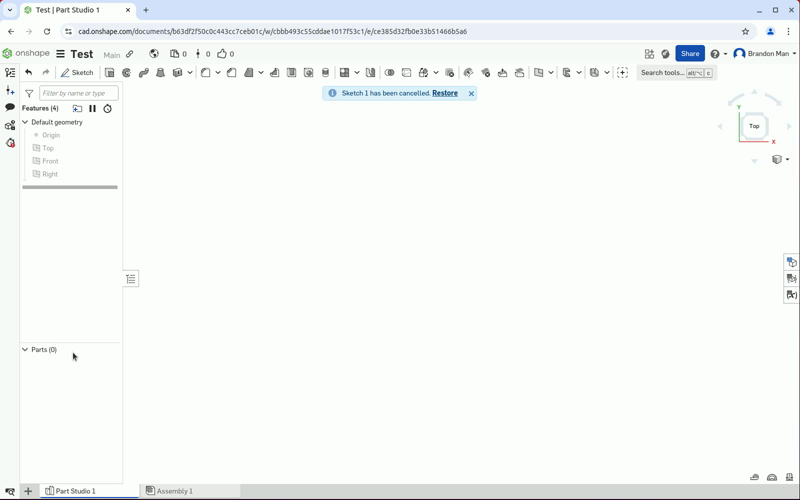
key_down(shift)
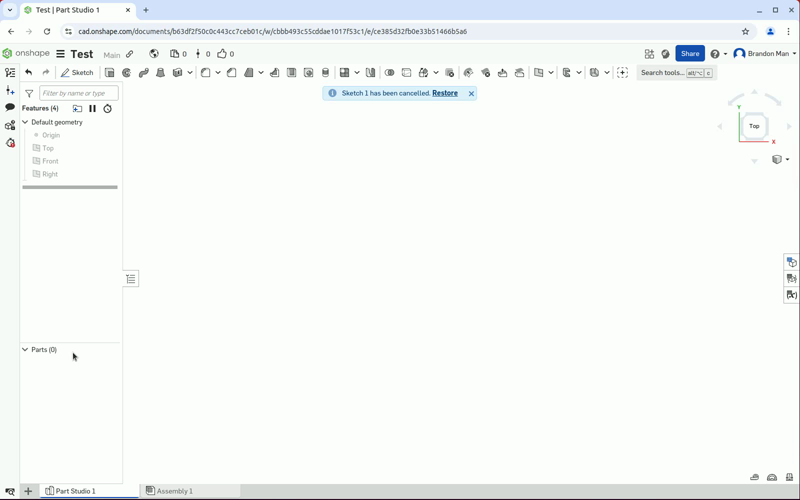
key(up)
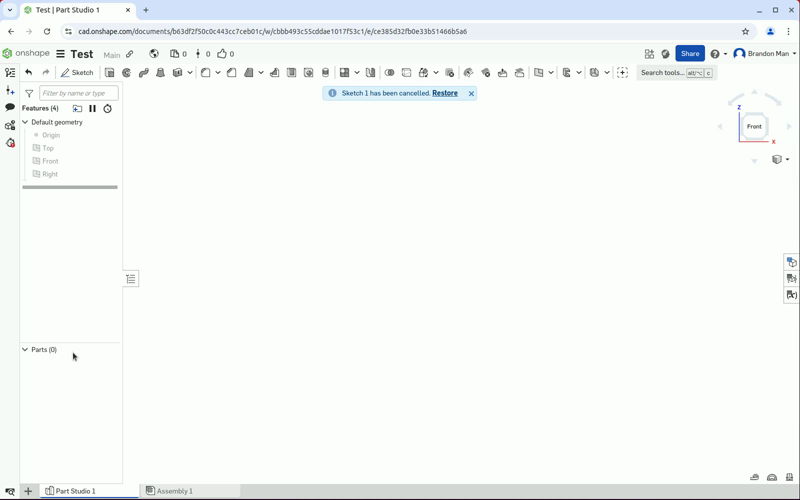
key_up(shift)
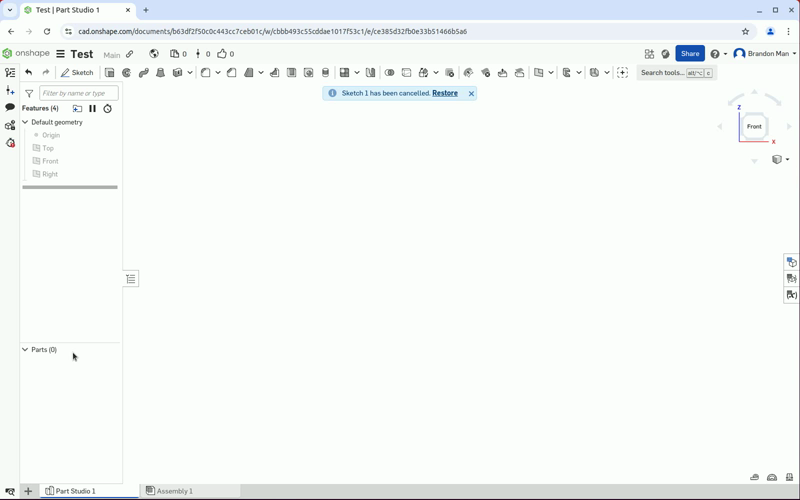
mouse_move(73, 352)
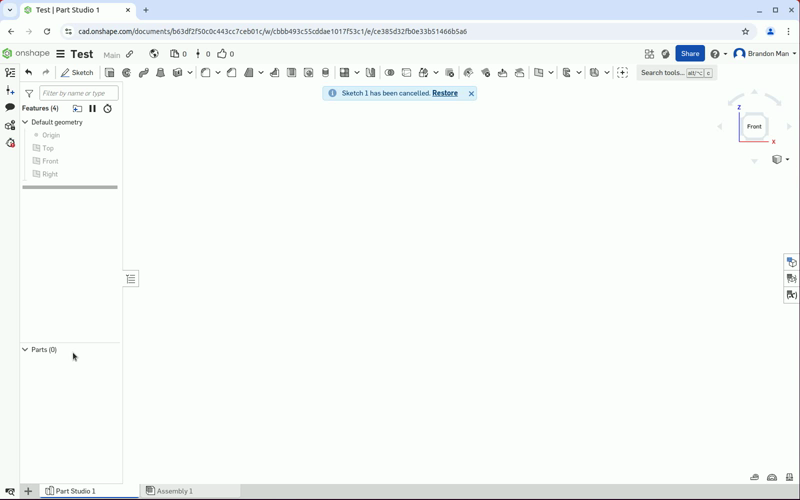
key(shift+y)
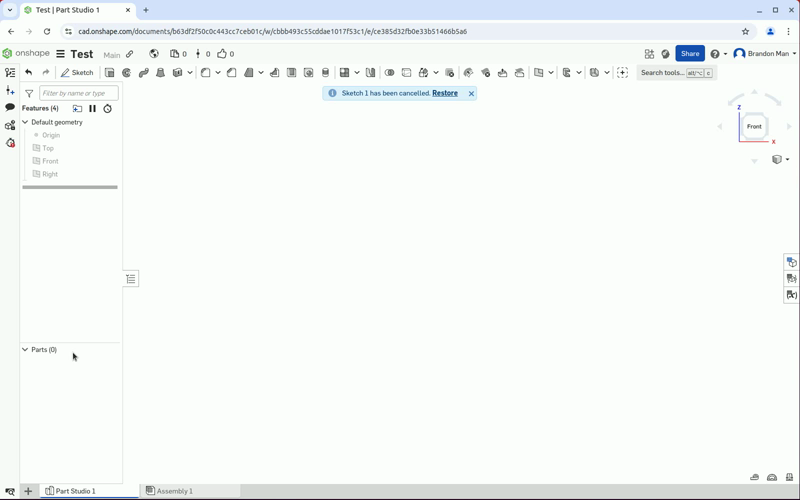
key(shift+s)
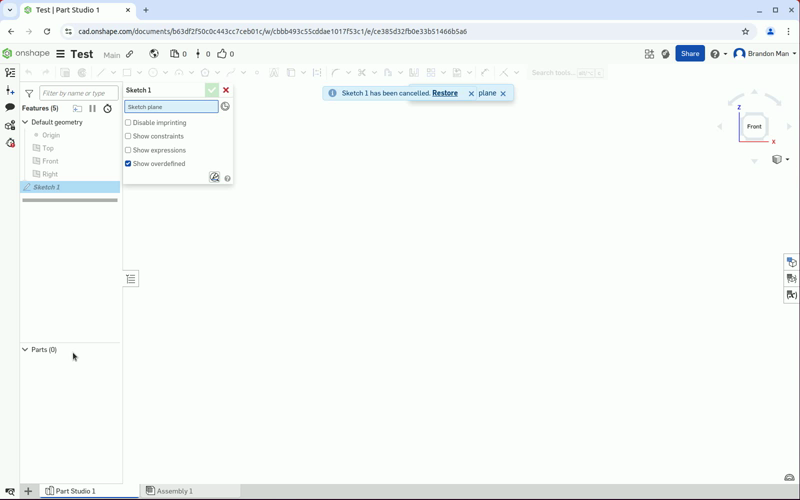
mouse_move(73, 163)
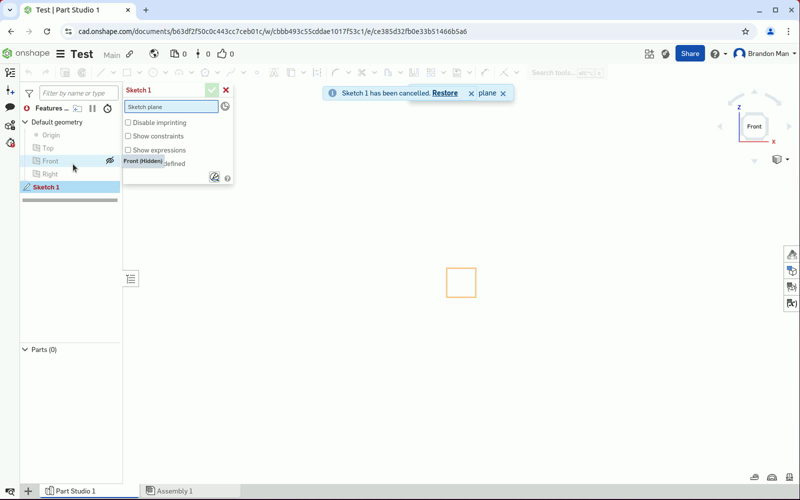
click(73, 163)
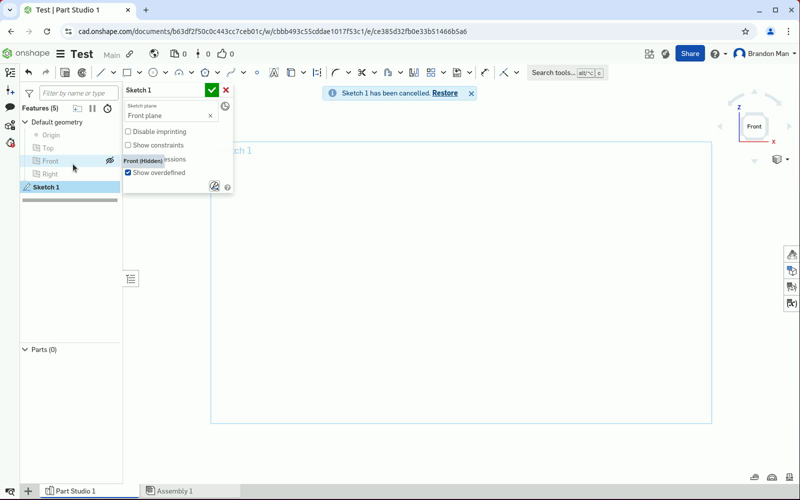
mouse_move(73, 352)
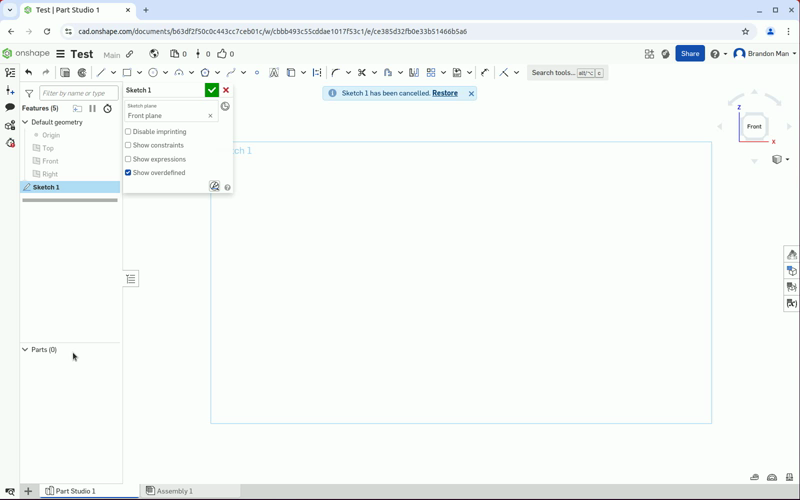
key(y)
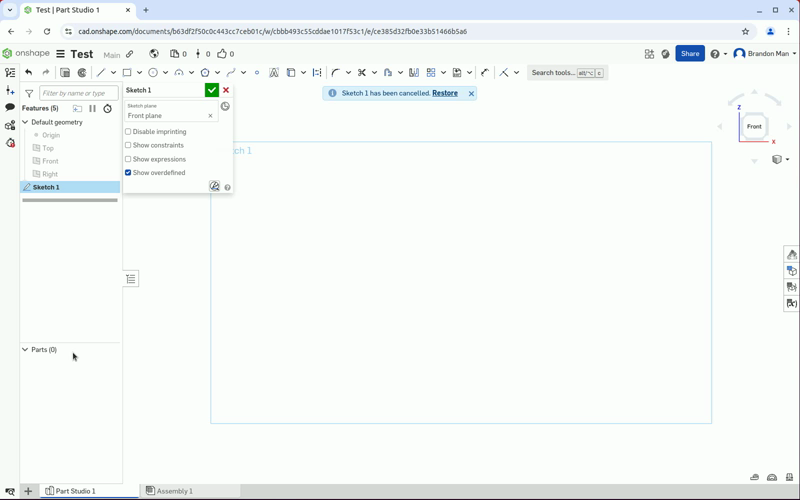
key(c)
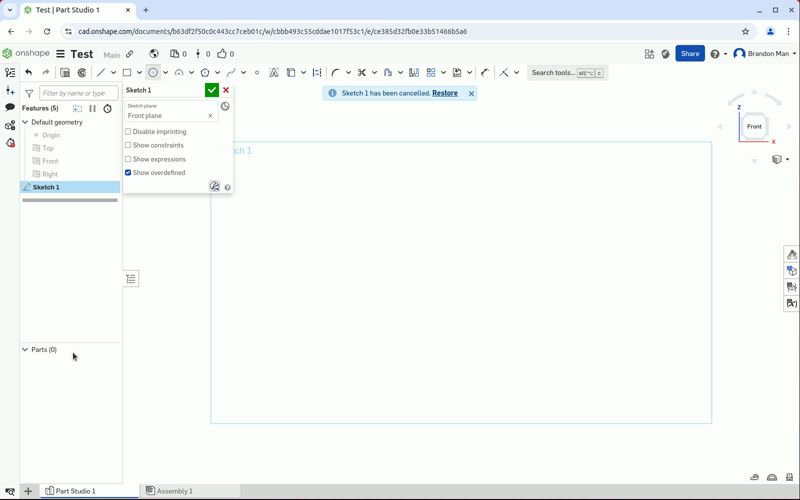
key_down(shift)
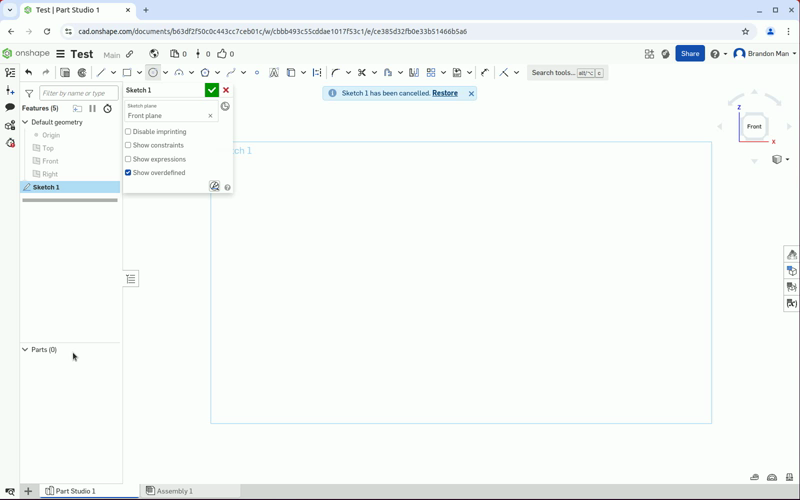
mouse_move(415, 245)
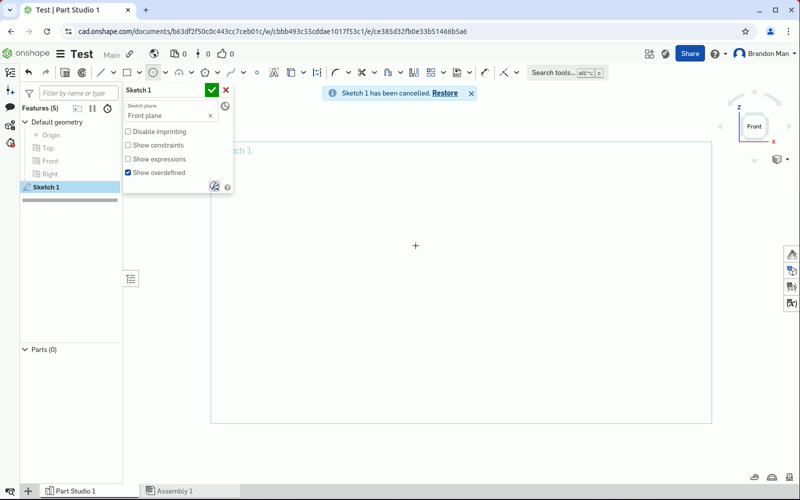
click(415, 245)
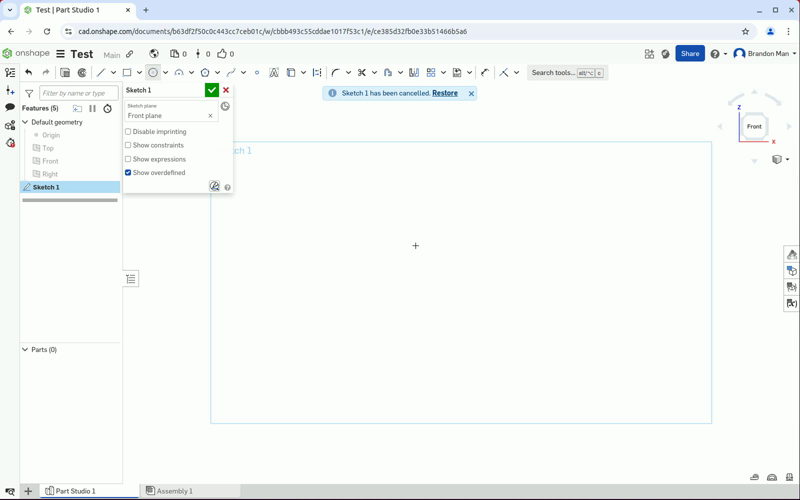
key_up(shift)
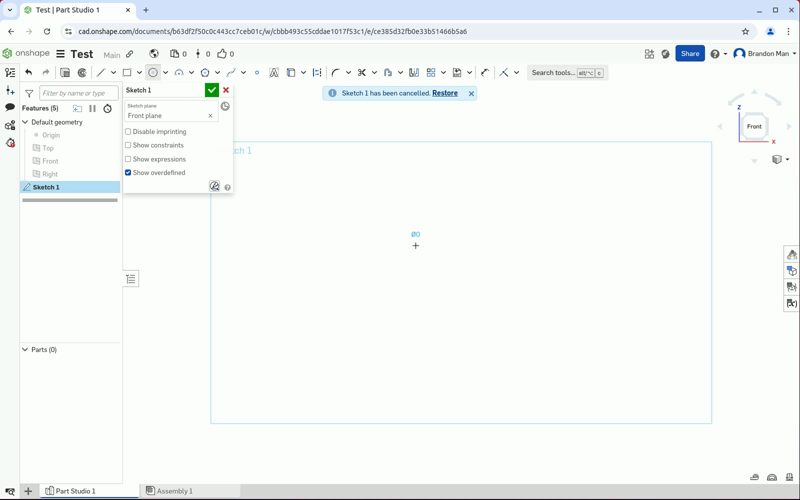
mouse_move(483, 245)
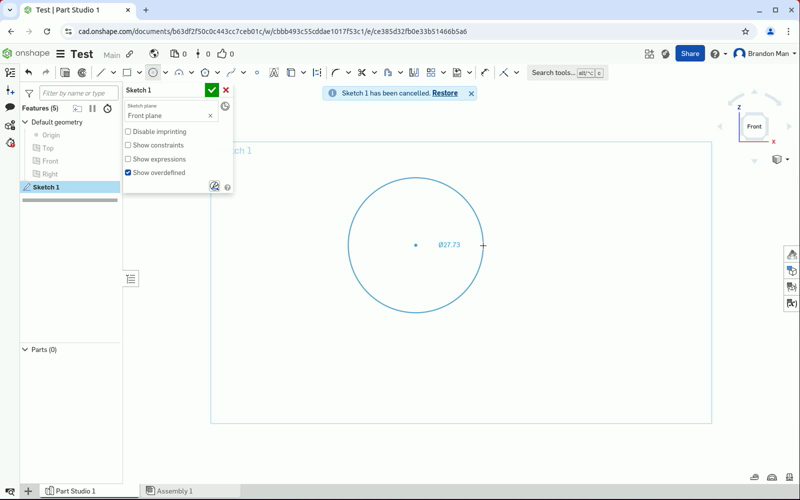
click(483, 245)
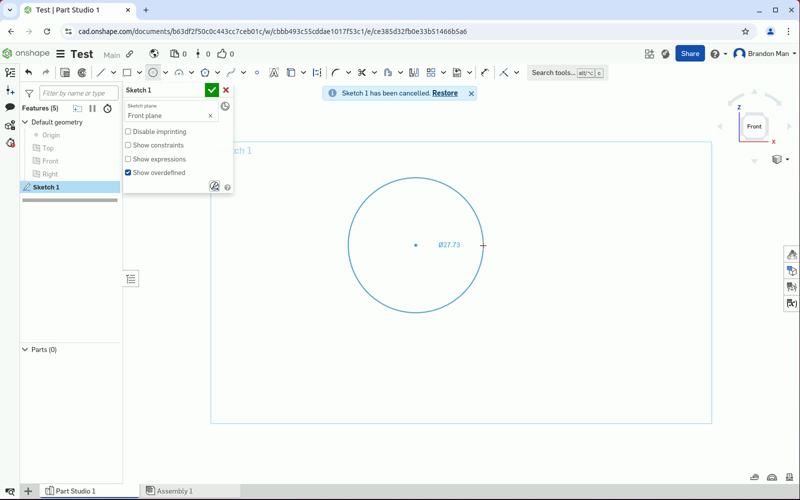
key(esc)
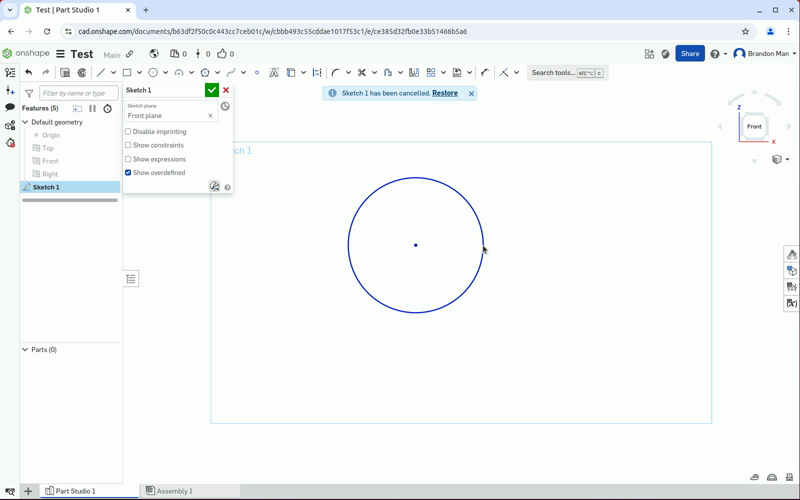
key(c)
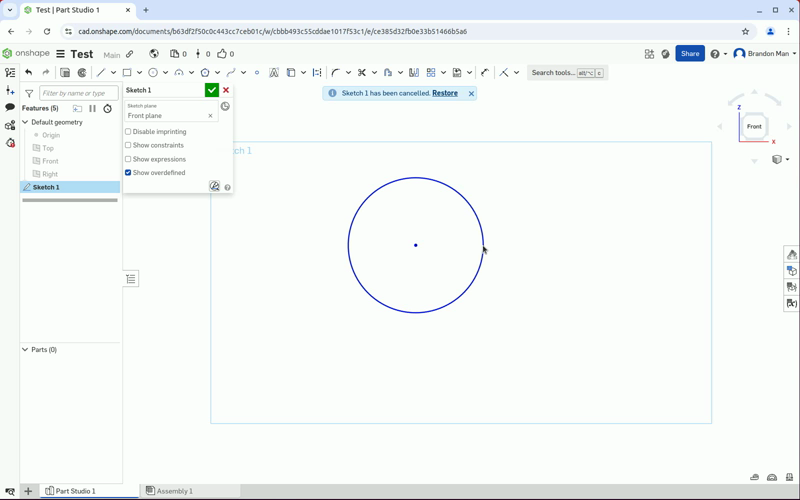
key_down(shift)
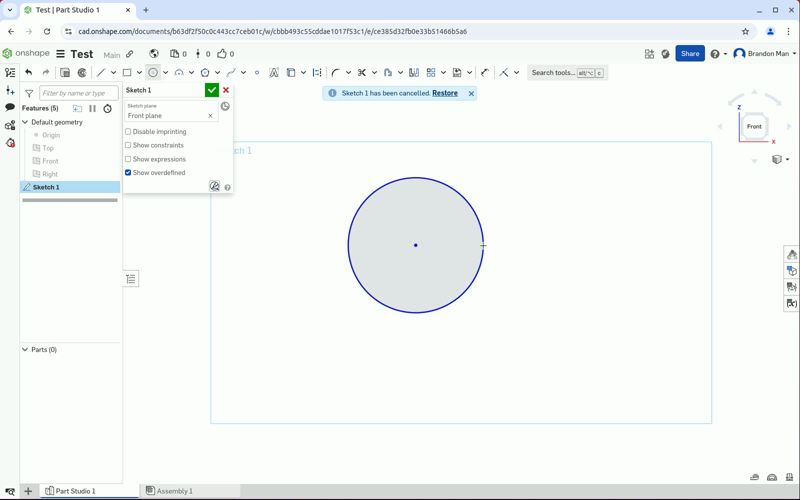
mouse_move(415, 245)
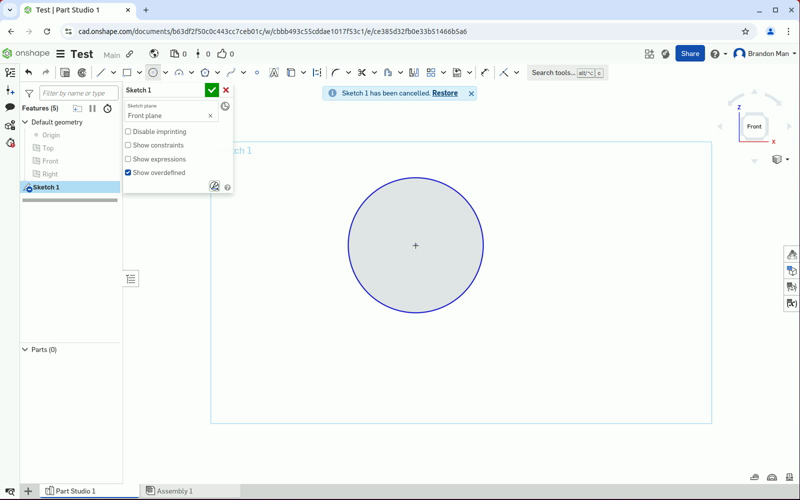
click(415, 245)
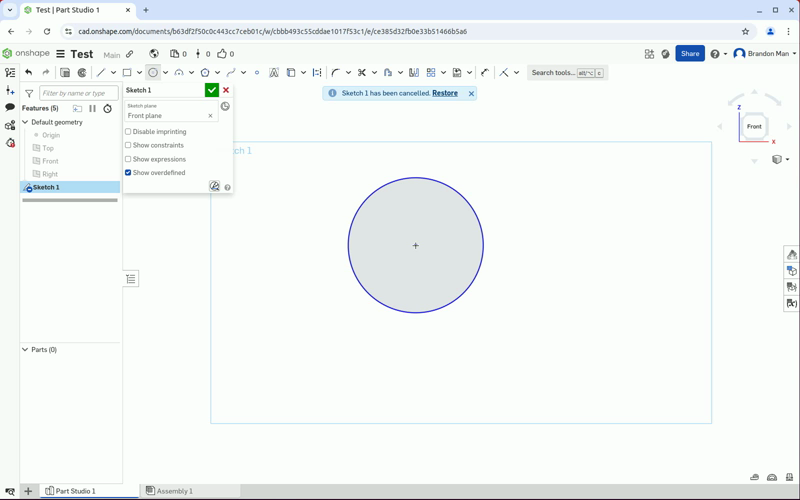
key_up(shift)
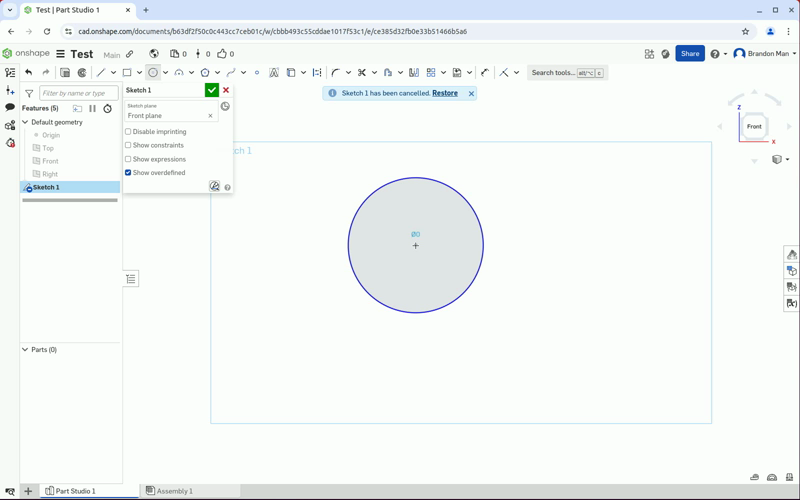
mouse_move(470, 245)
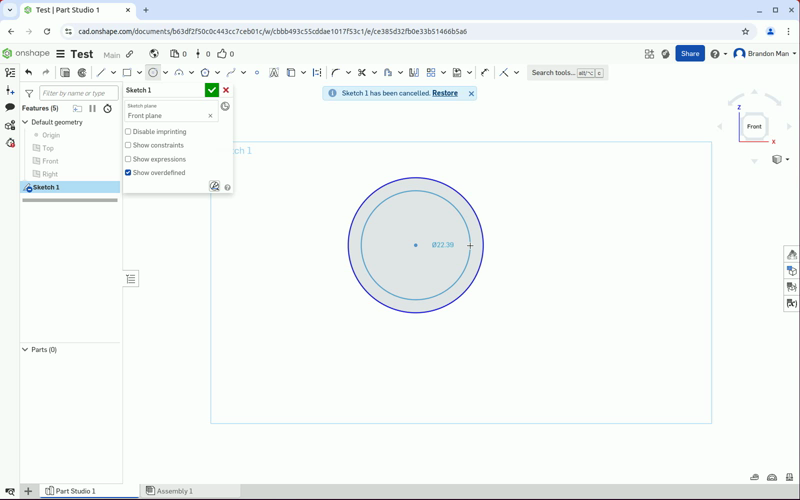
click(470, 245)
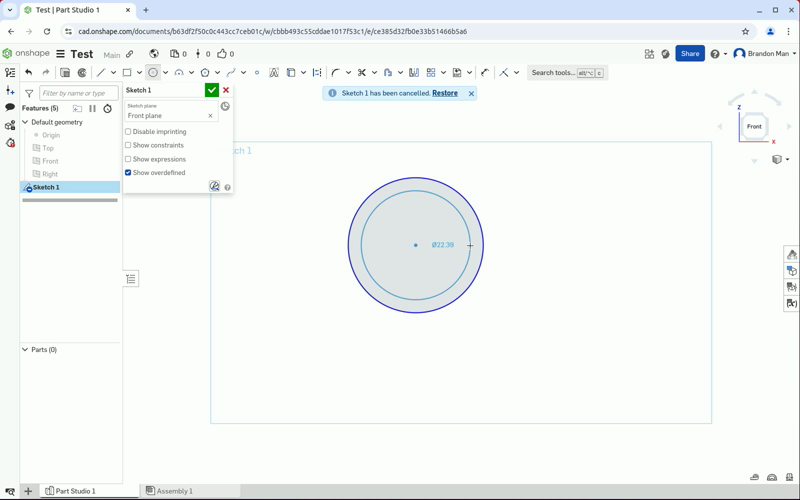
key(esc)
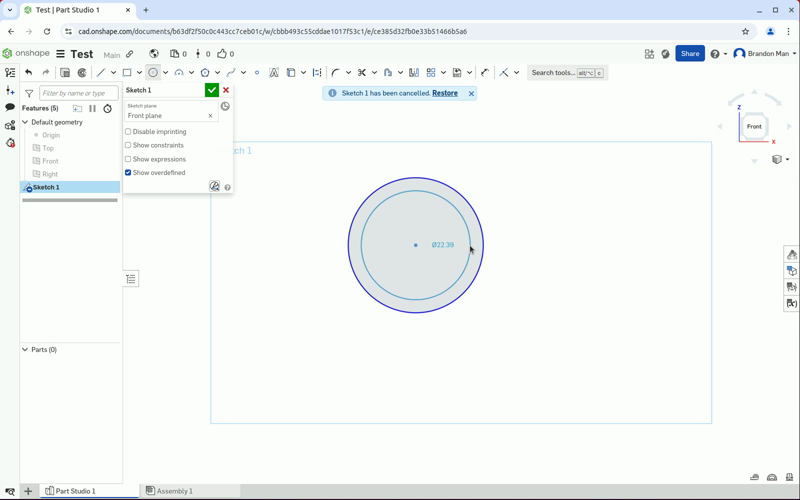
mouse_move(375, 288)
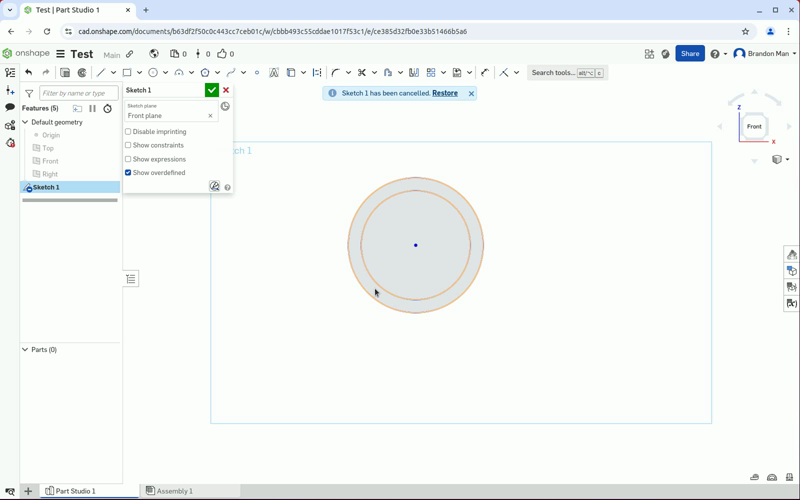
click(375, 288)
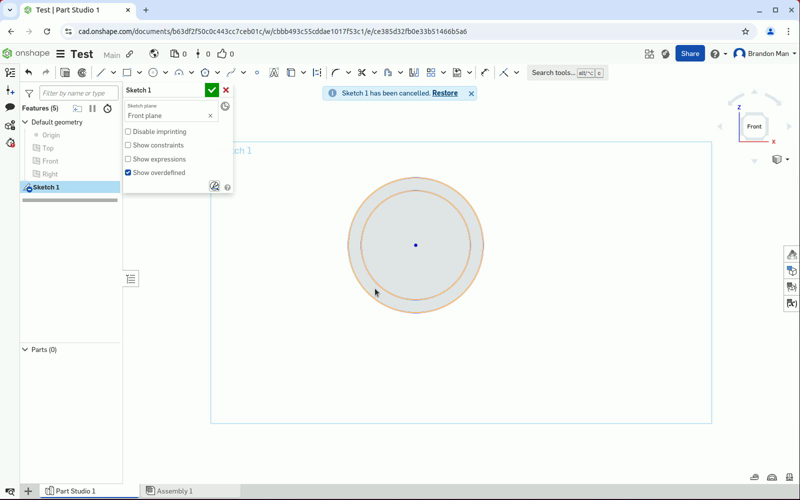
mouse_move(73, 352)
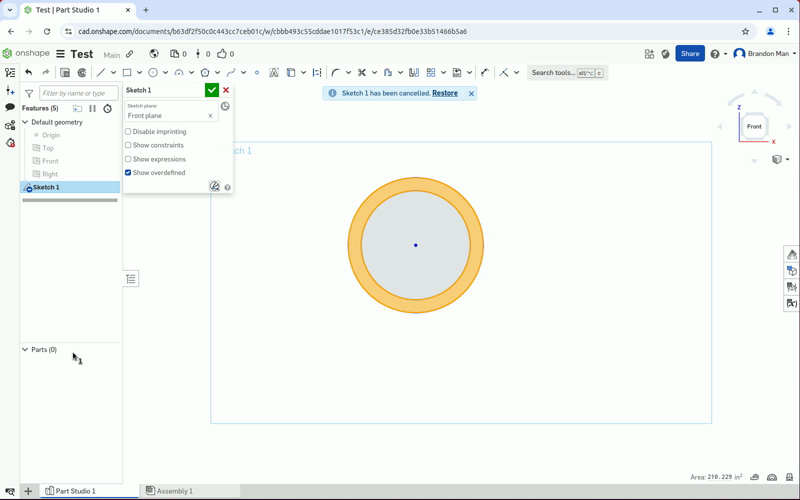
key(shift+y)
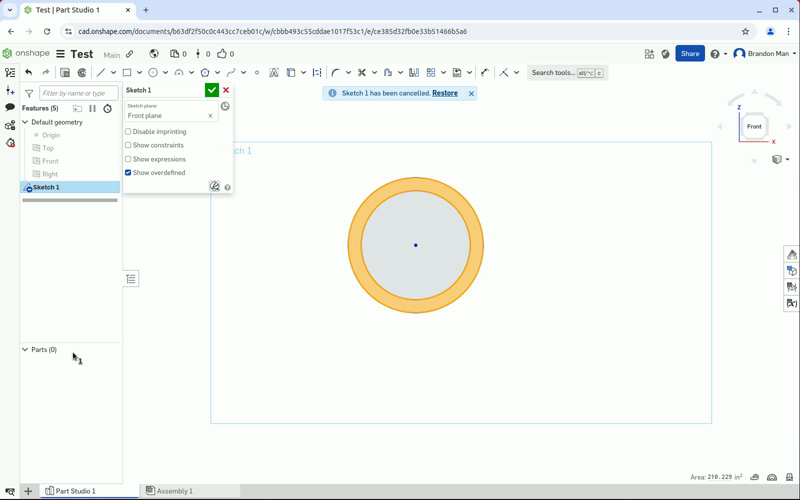
key(shift+e)
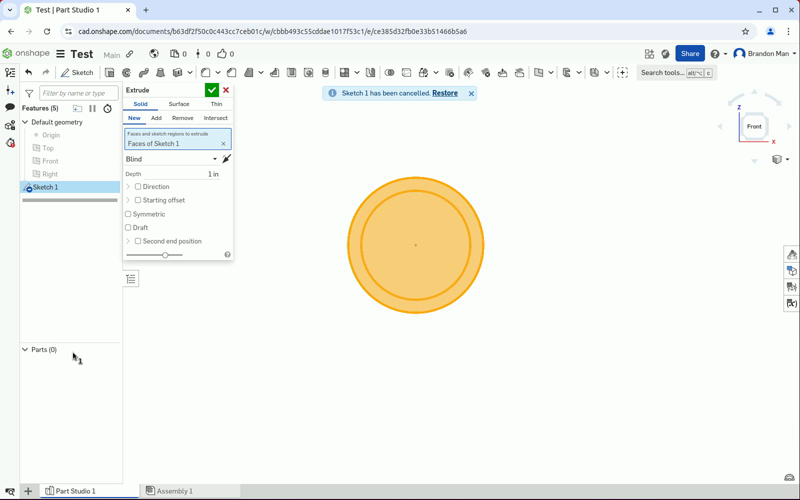
mouse_move(143, 106)
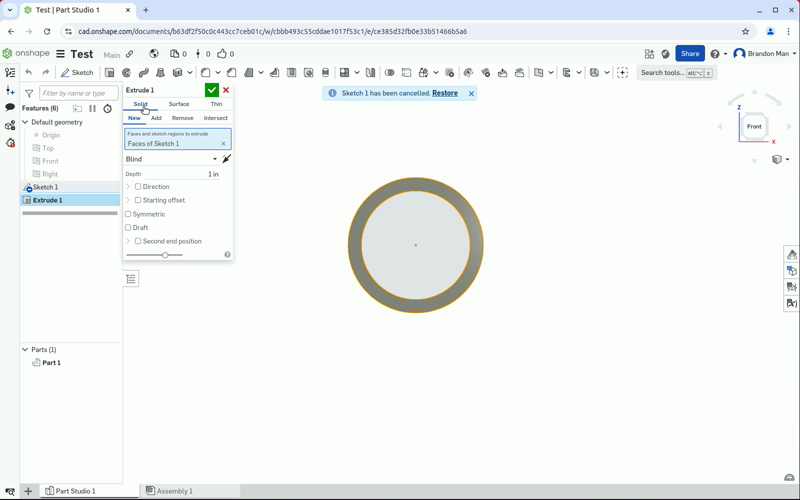
click(143, 106)
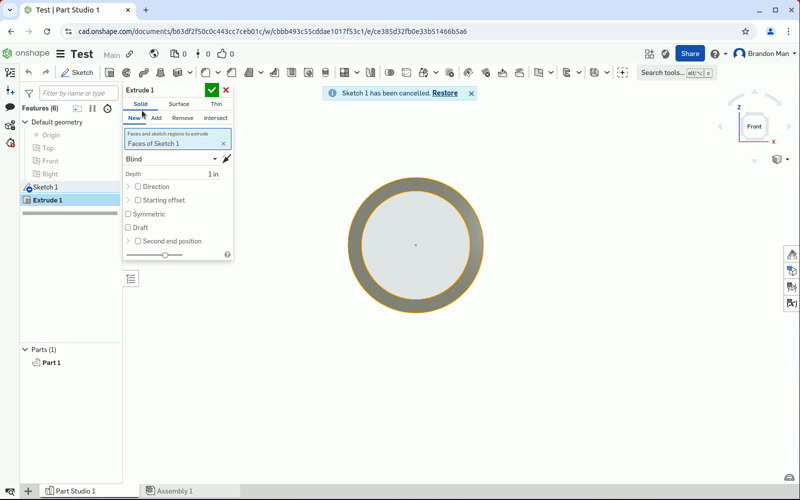
mouse_move(137, 120)
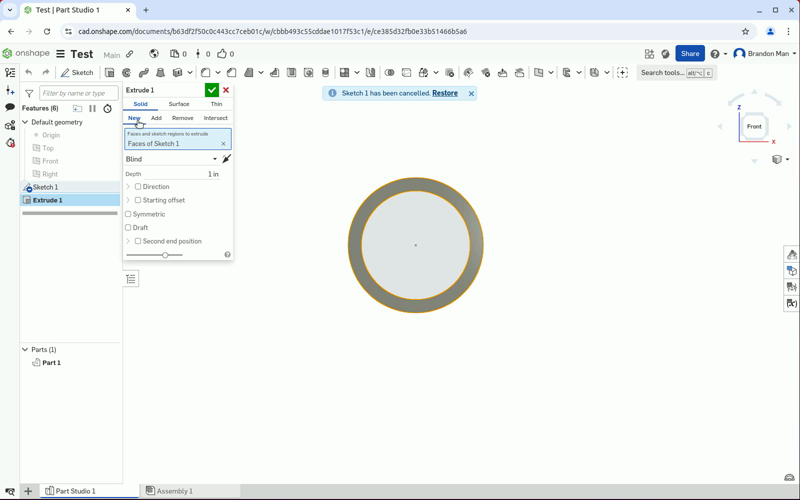
click(137, 120)
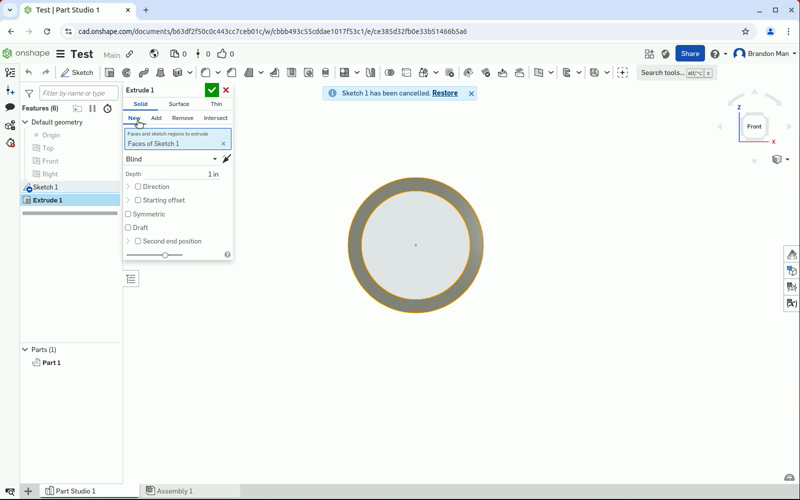
key(tab, 4)
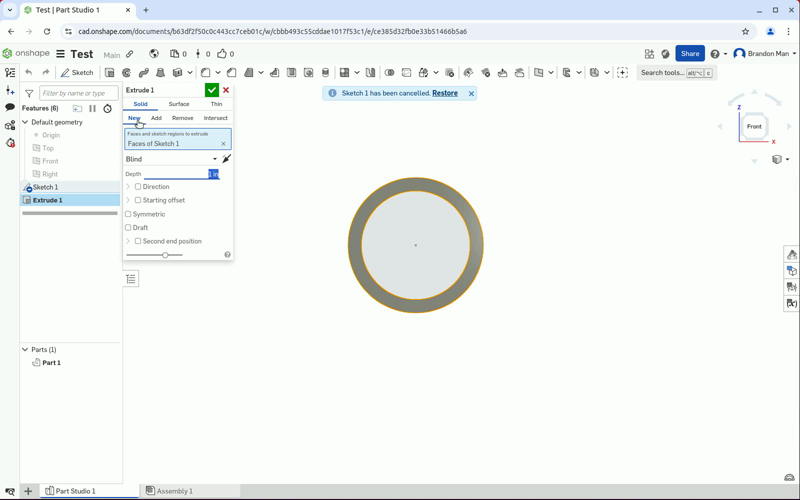
text(5.777)
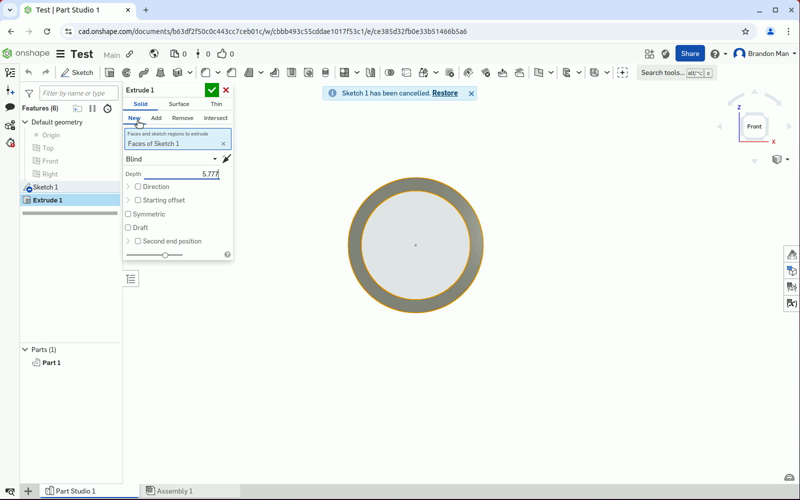
key(enter)
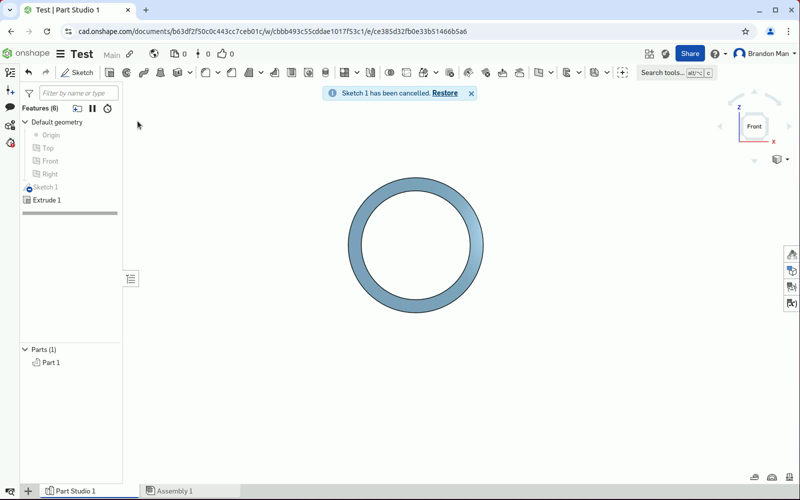
key(shift+h)
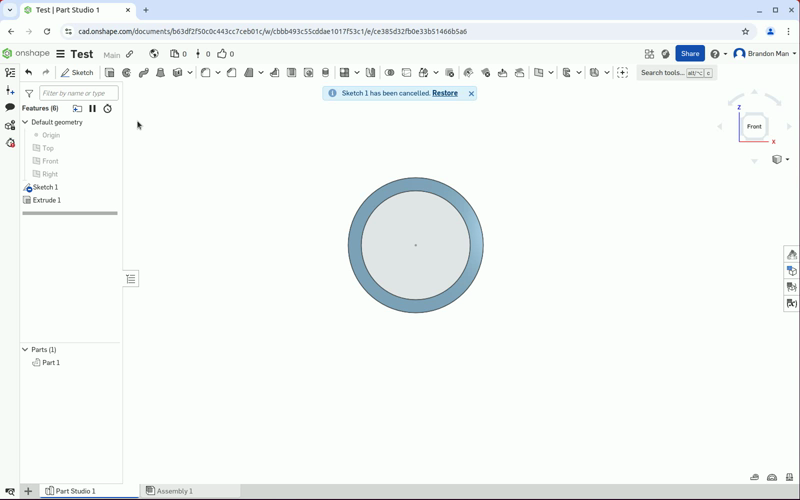
key(shift+h)
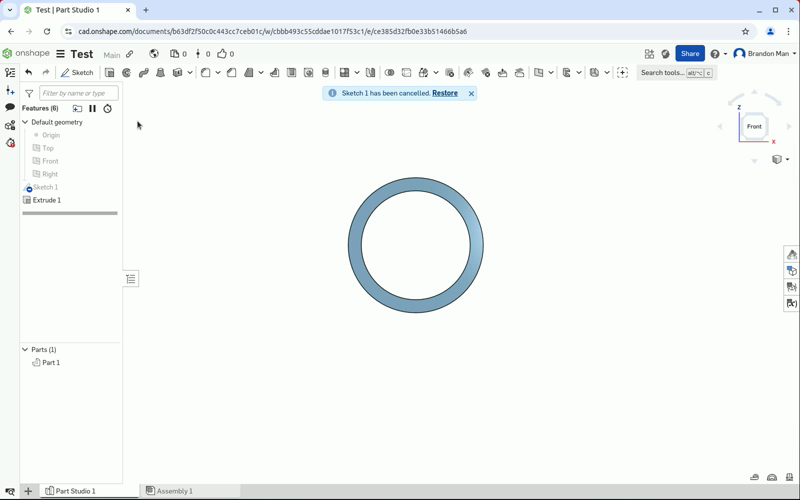
mouse_move(73, 189)
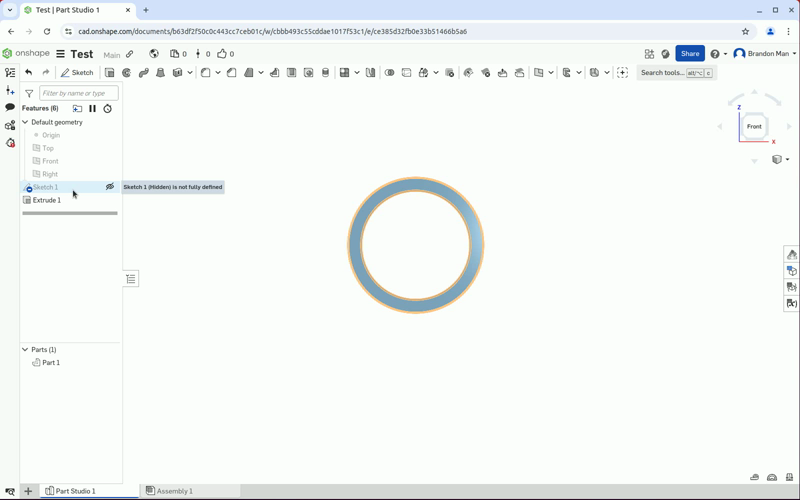
click(73, 189)
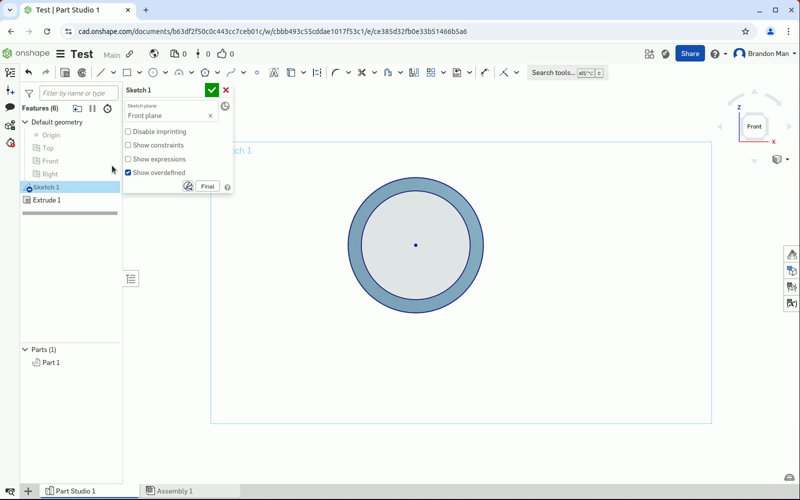
mouse_move(229, 92)
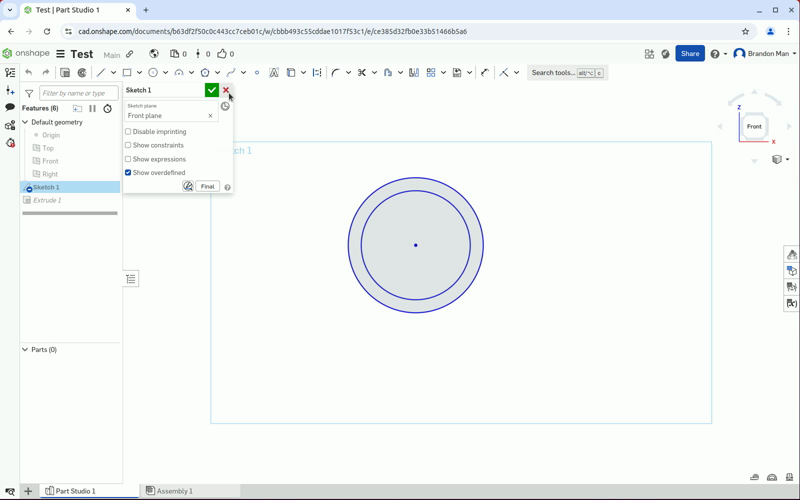
click(229, 92)
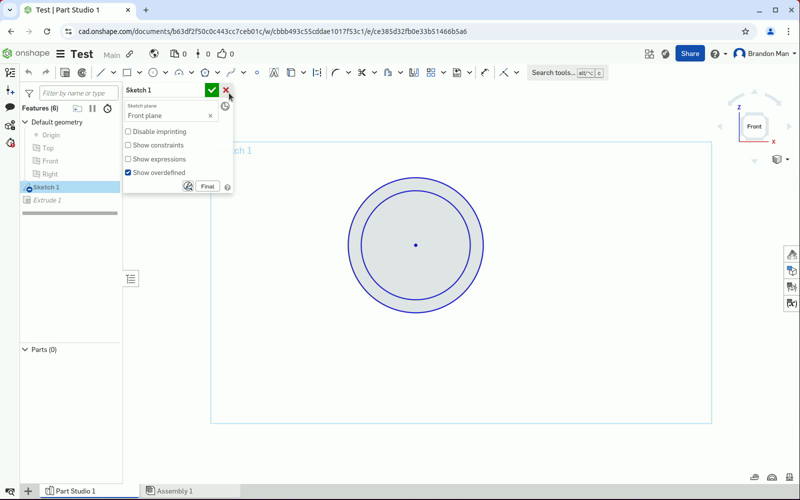
key(shift+s)
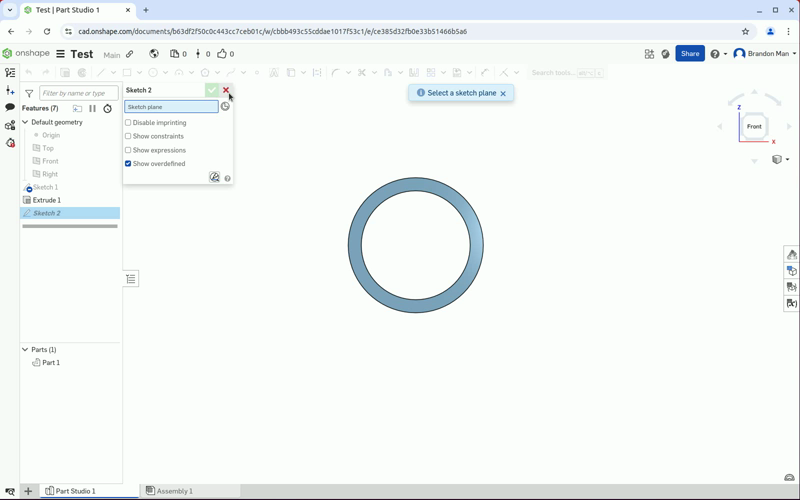
mouse_move(73, 163)
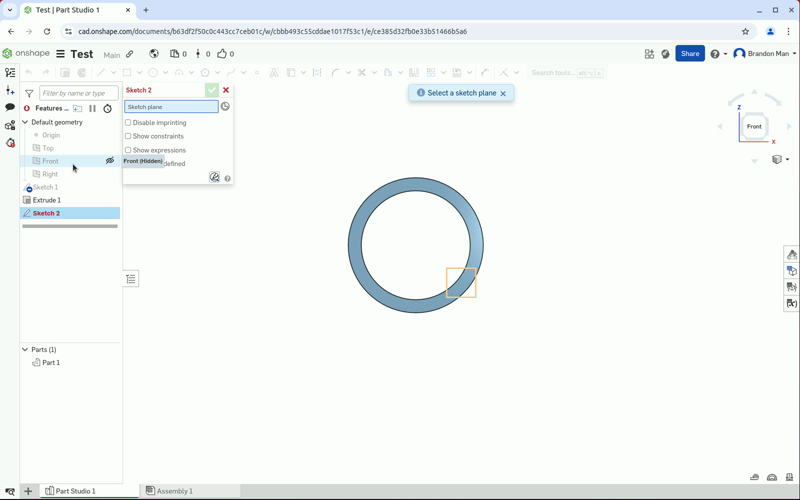
click(73, 163)
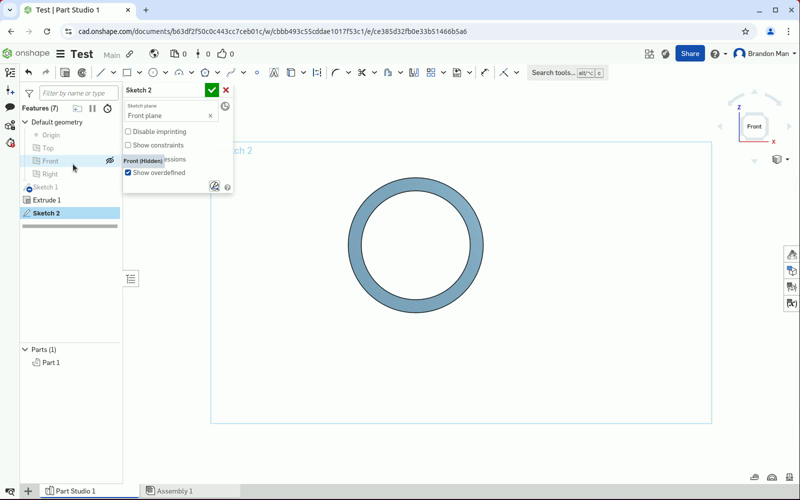
mouse_move(73, 352)
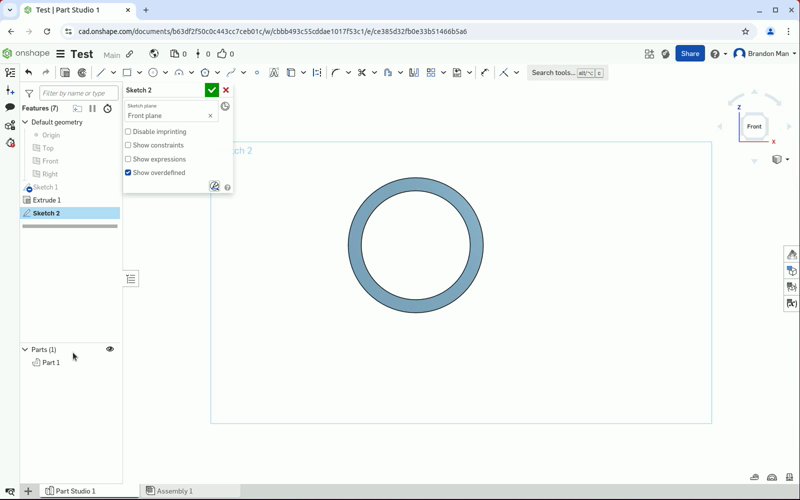
key(y)
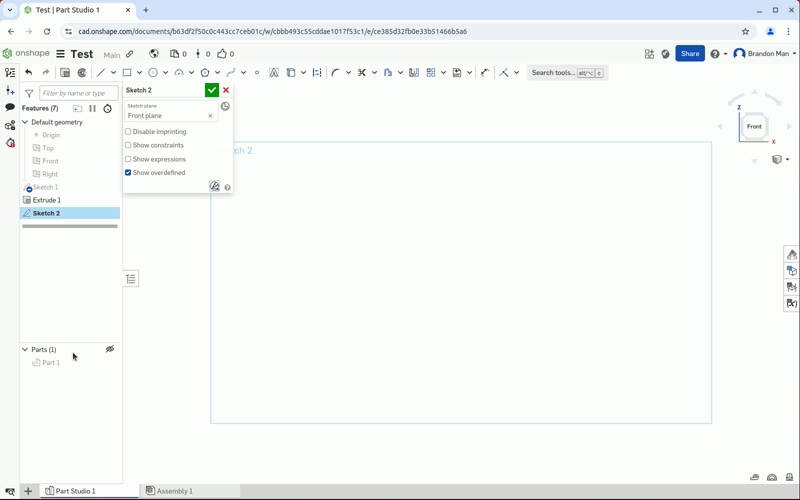
key(c)
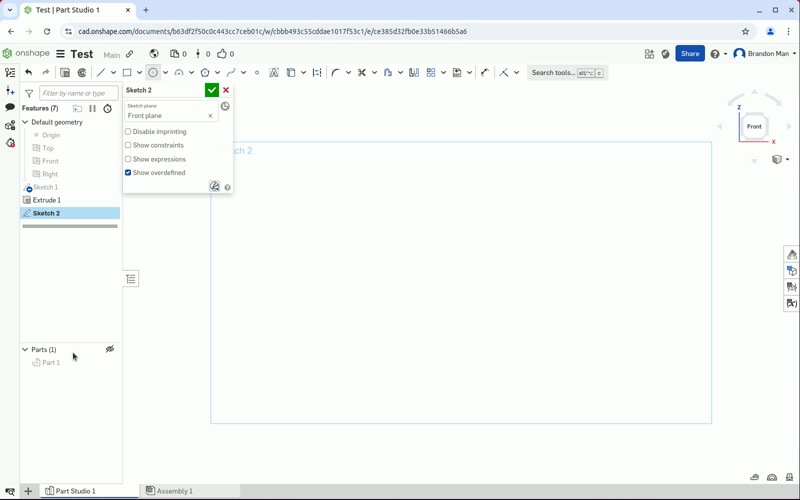
key_down(shift)
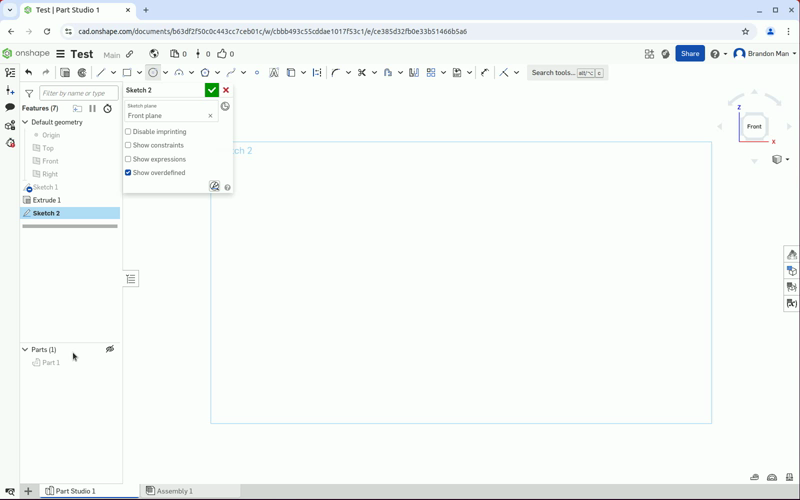
mouse_move(414, 245)
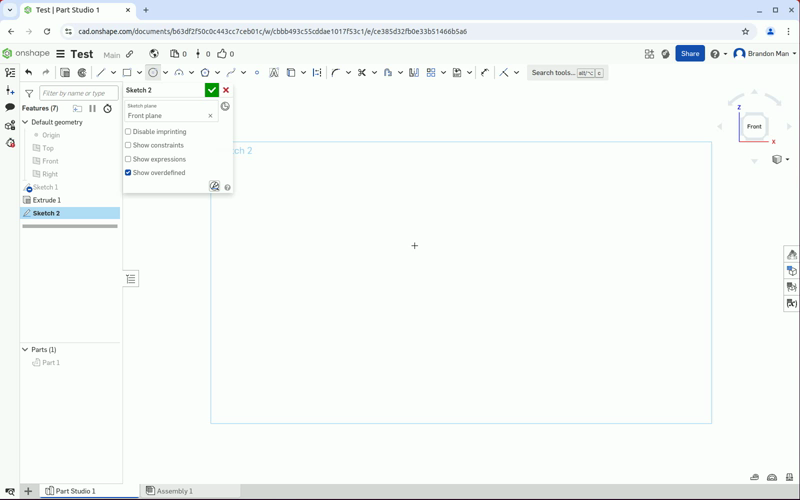
click(414, 245)
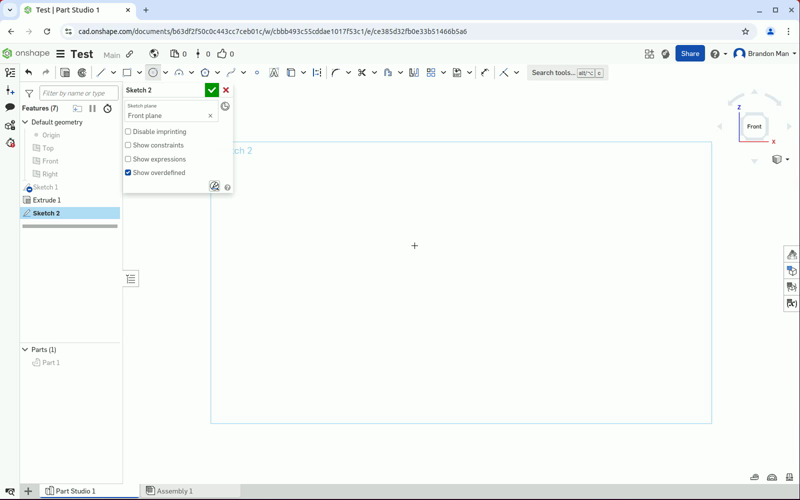
key_up(shift)
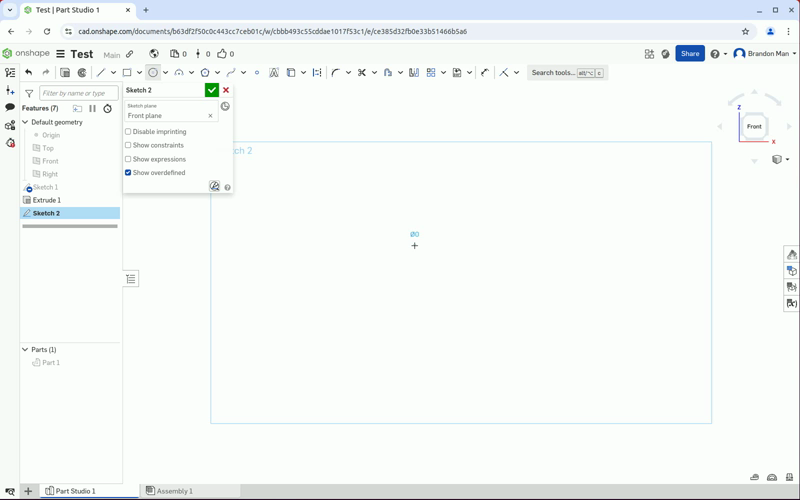
mouse_move(434, 245)
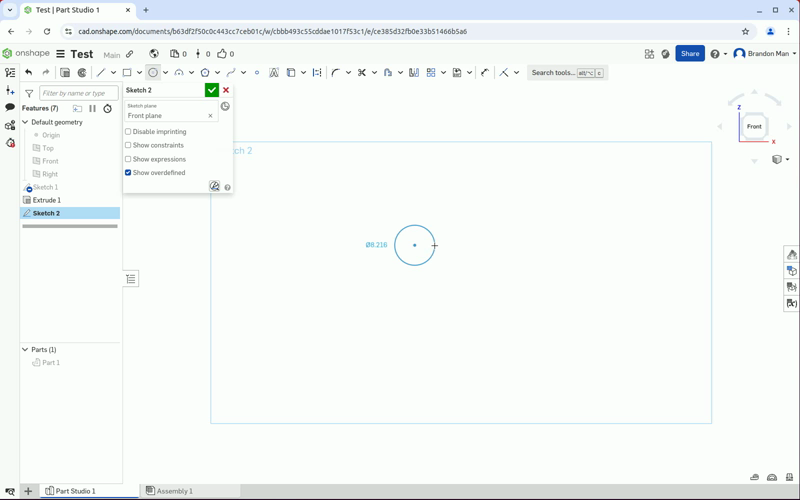
click(434, 245)
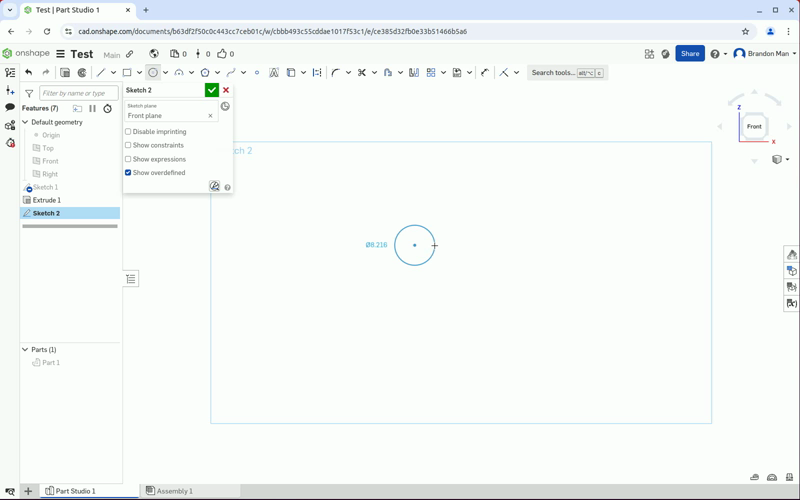
key(esc)
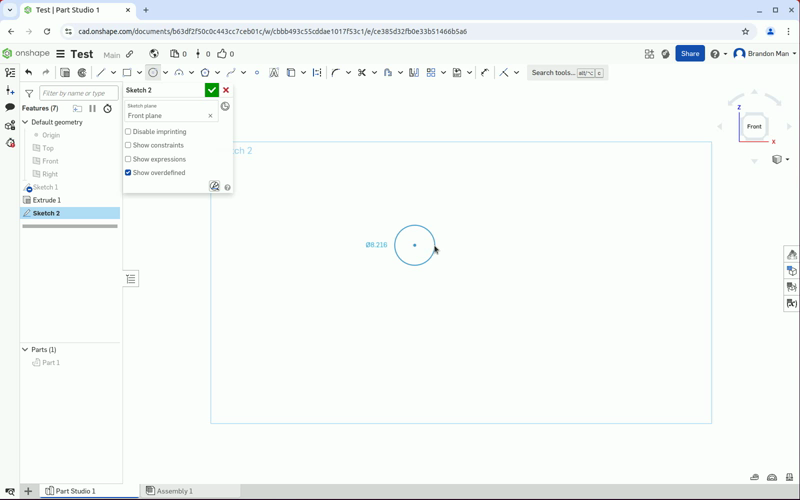
mouse_move(399, 246)
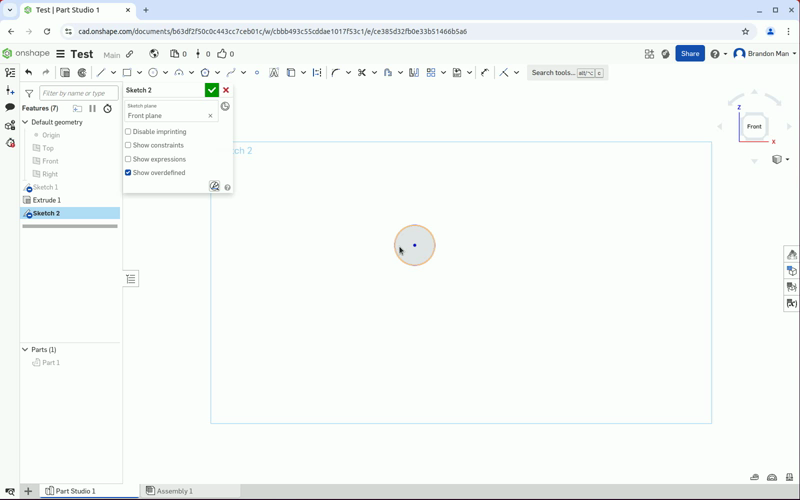
scroll(6)
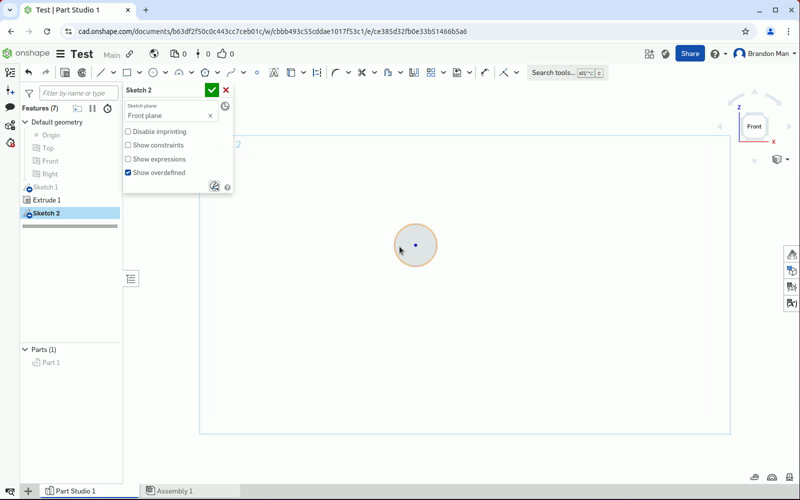
scroll(6)
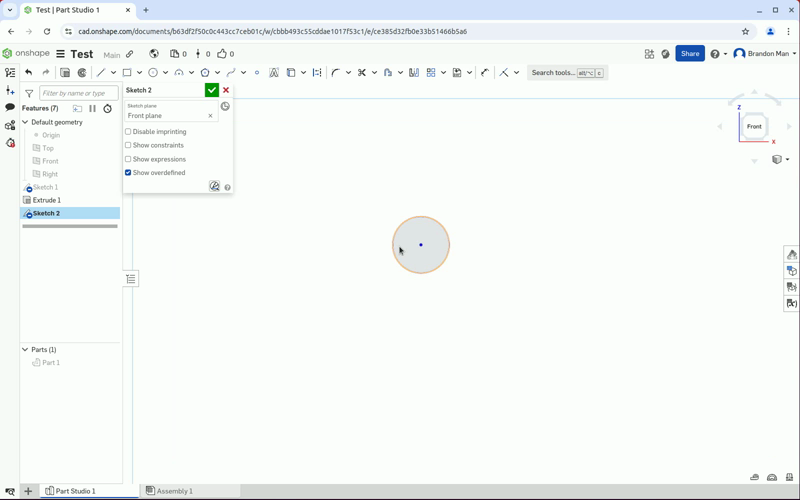
scroll(6)
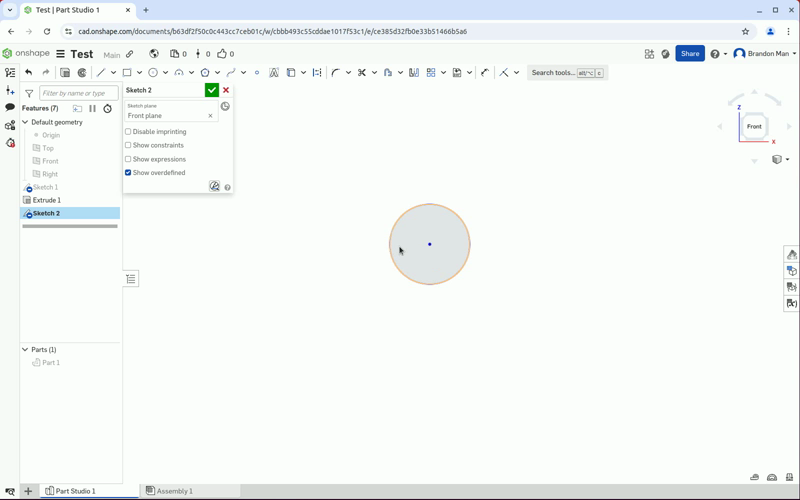
scroll(6)
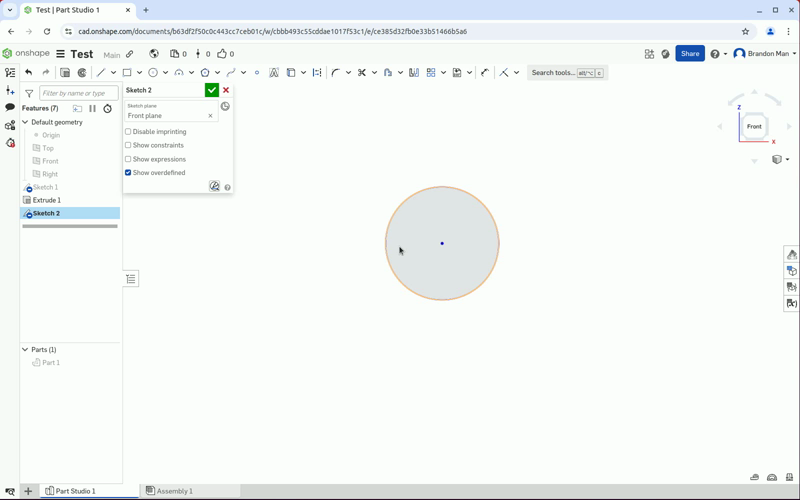
scroll(6)
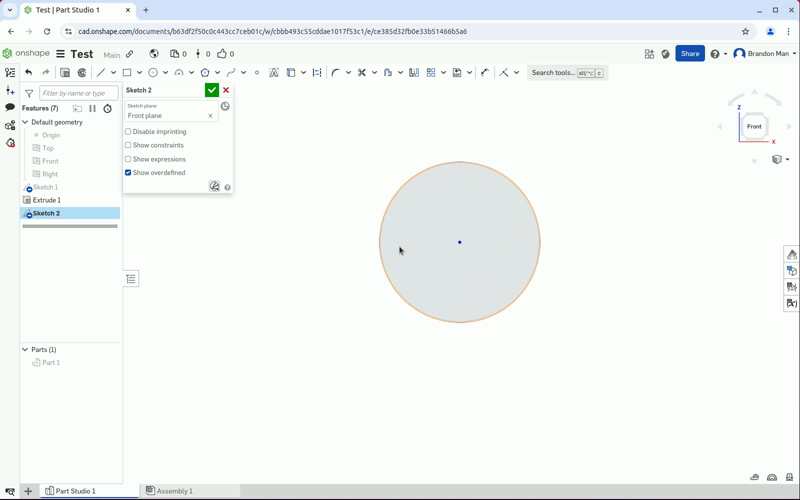
scroll(6)
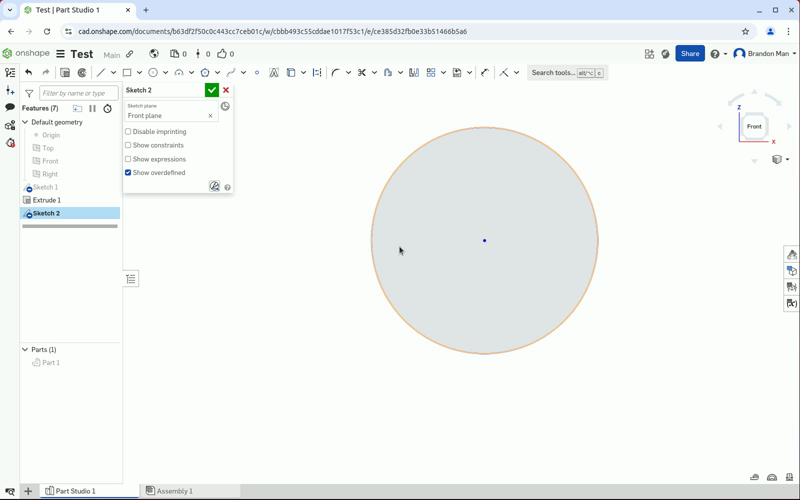
scroll(6)
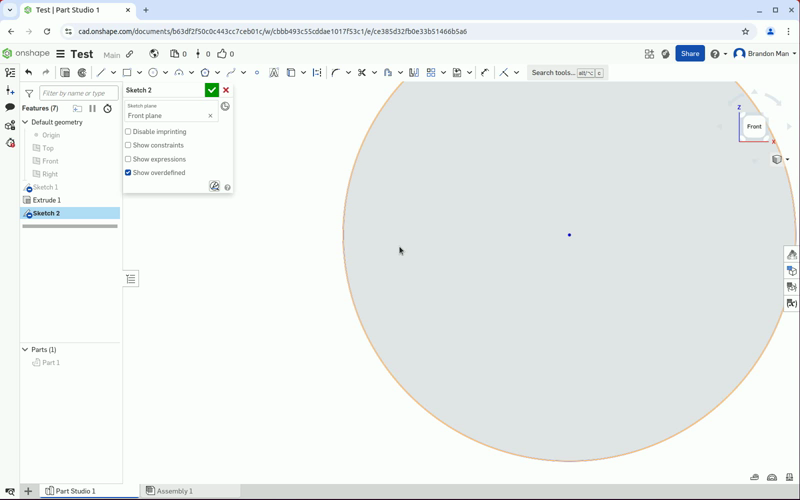
click(399, 246)
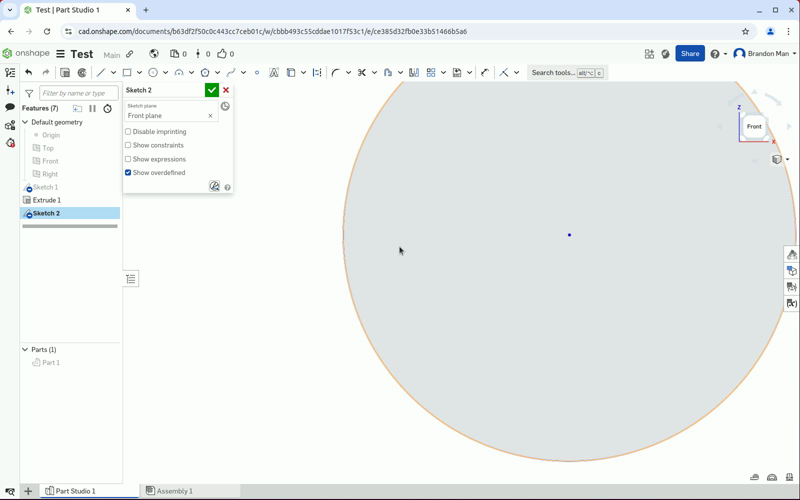
scroll(-6)
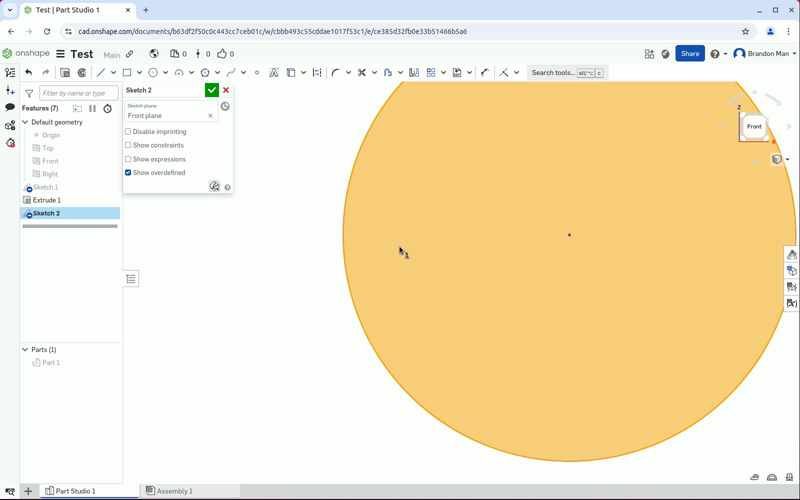
scroll(-6)
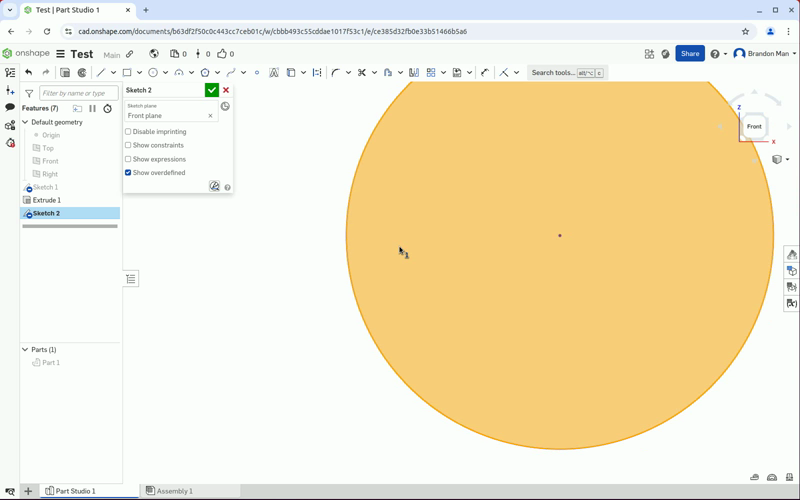
scroll(-6)
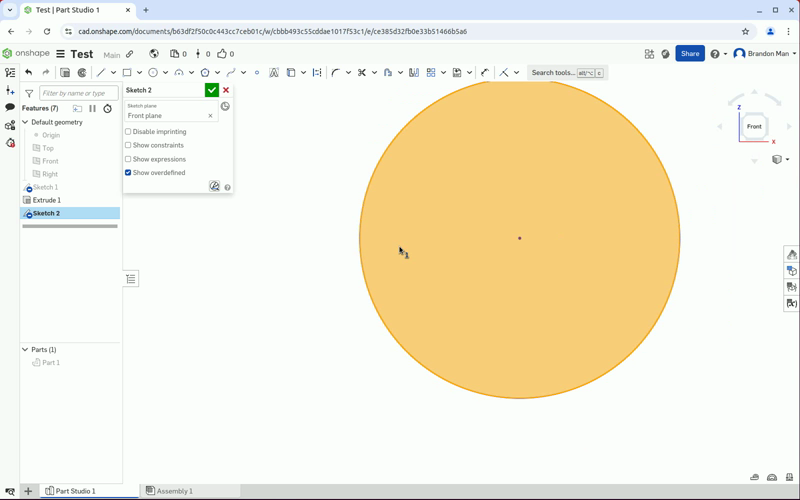
scroll(-6)
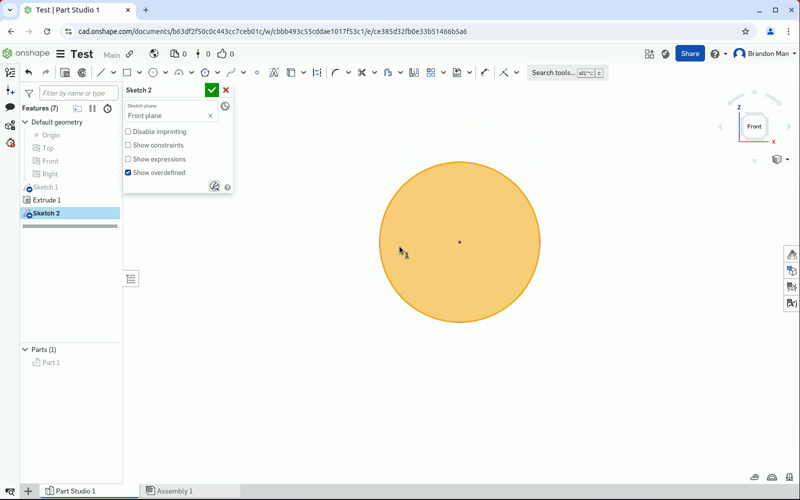
scroll(-6)
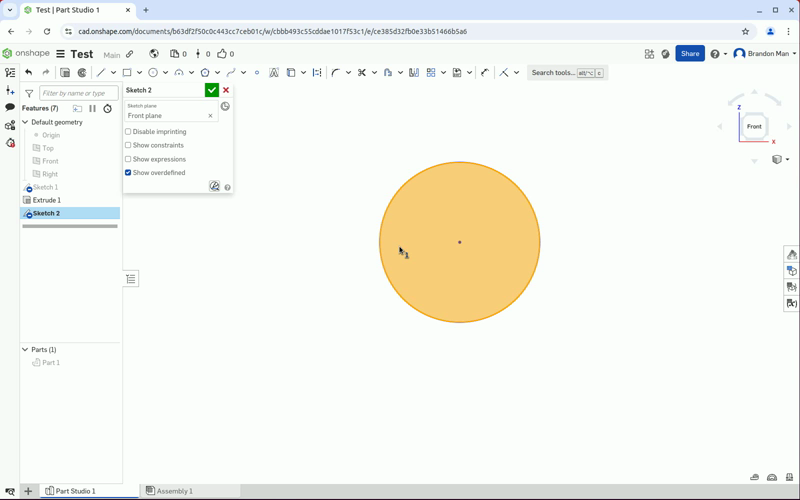
scroll(-6)
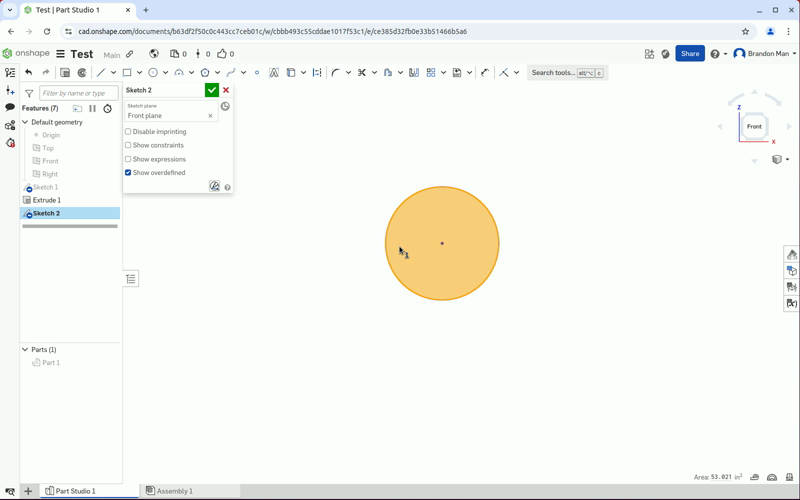
scroll(-6)
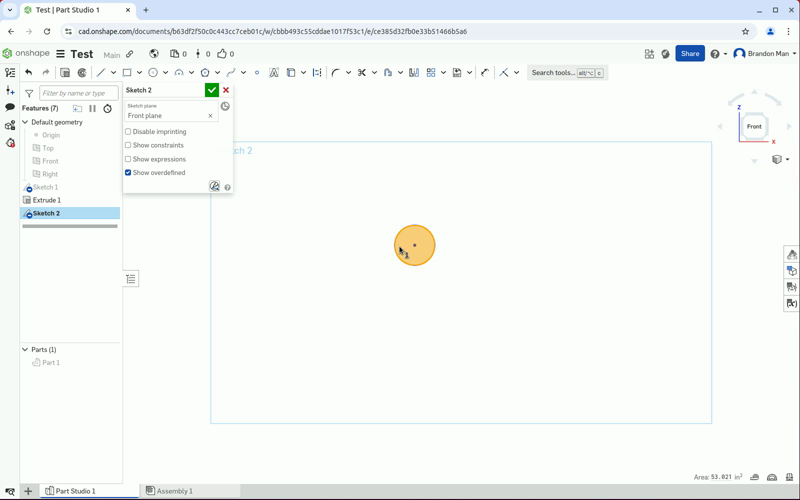
mouse_move(73, 352)
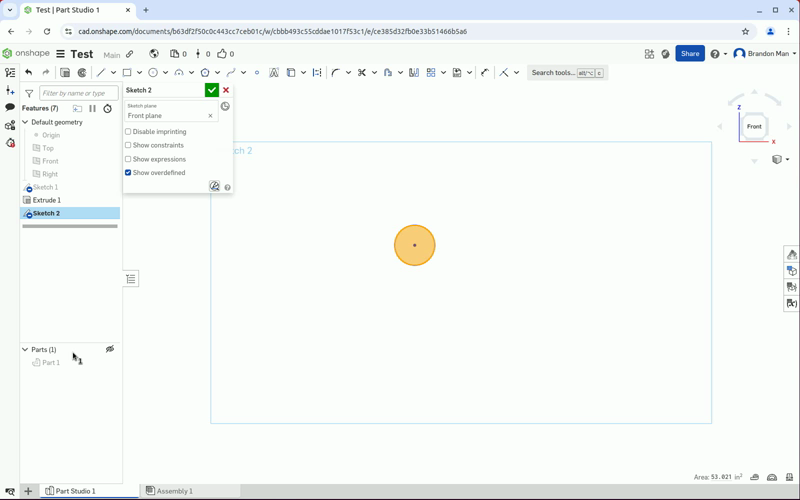
key(shift+y)
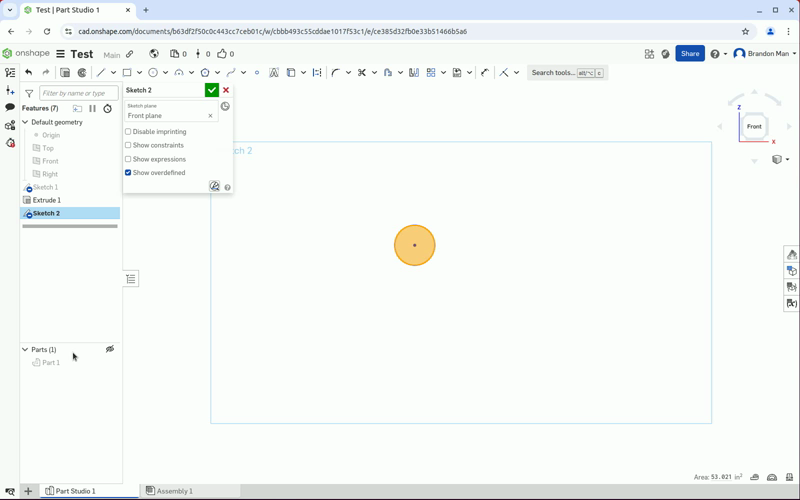
key(shift+e)
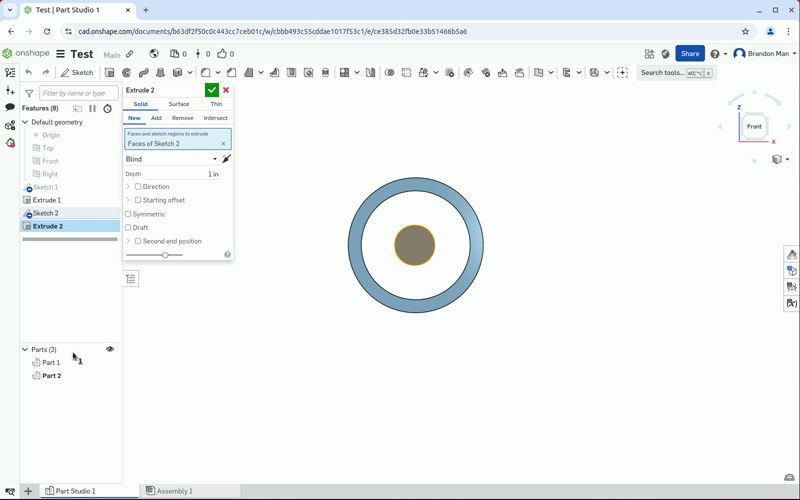
mouse_move(143, 106)
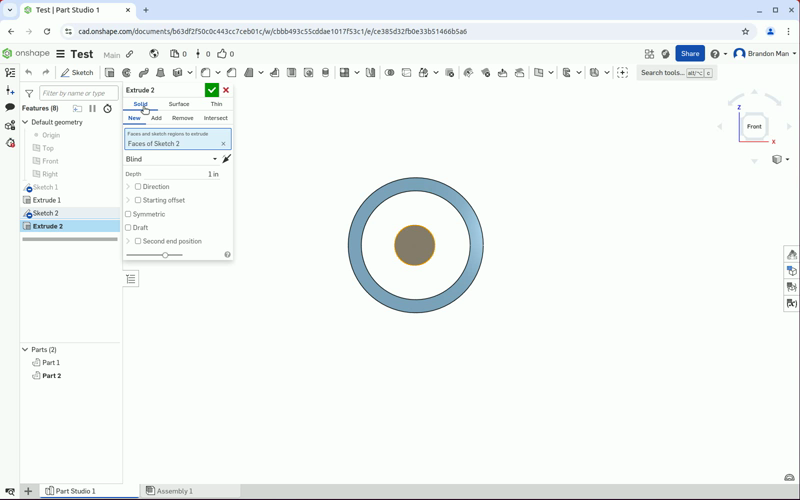
click(143, 106)
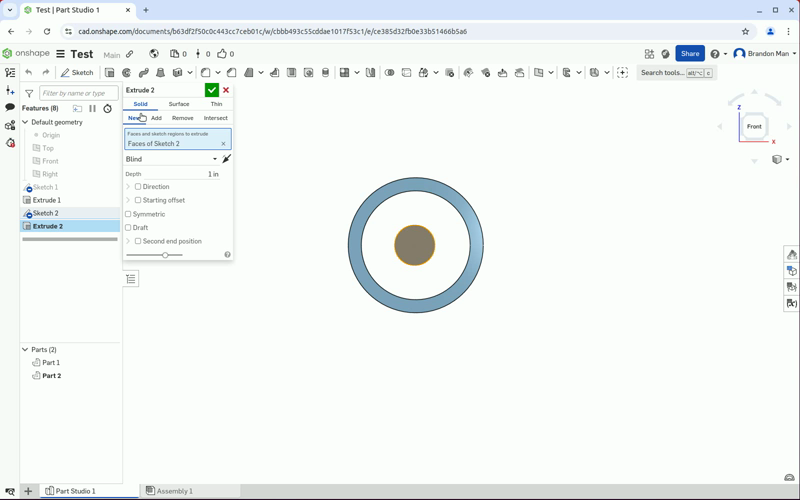
mouse_move(137, 120)
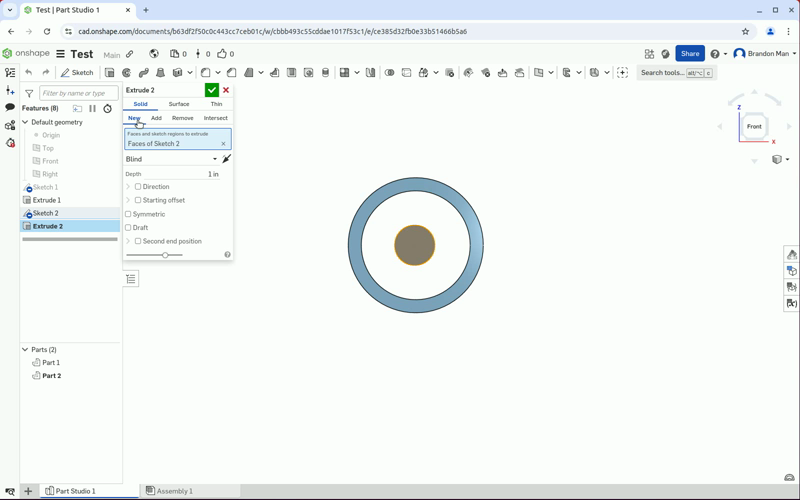
click(137, 120)
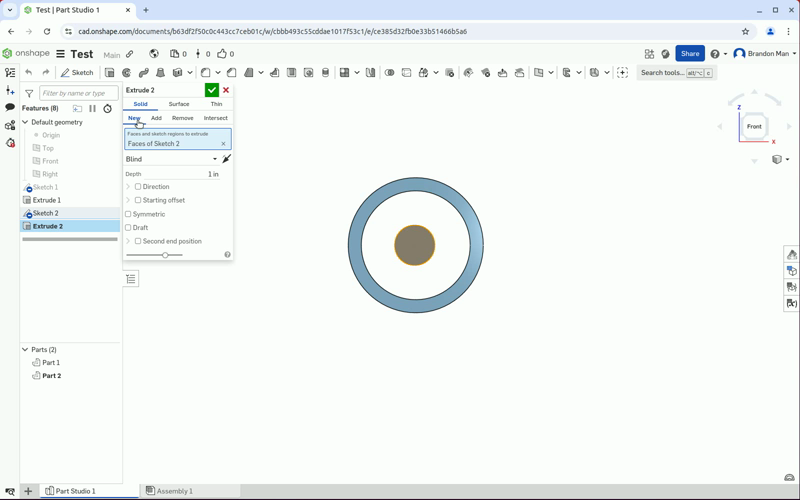
key(tab, 4)
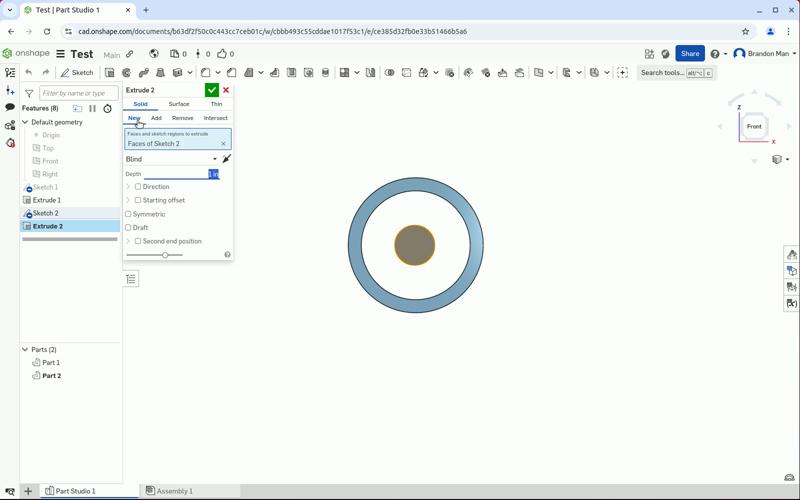
text(5.777)
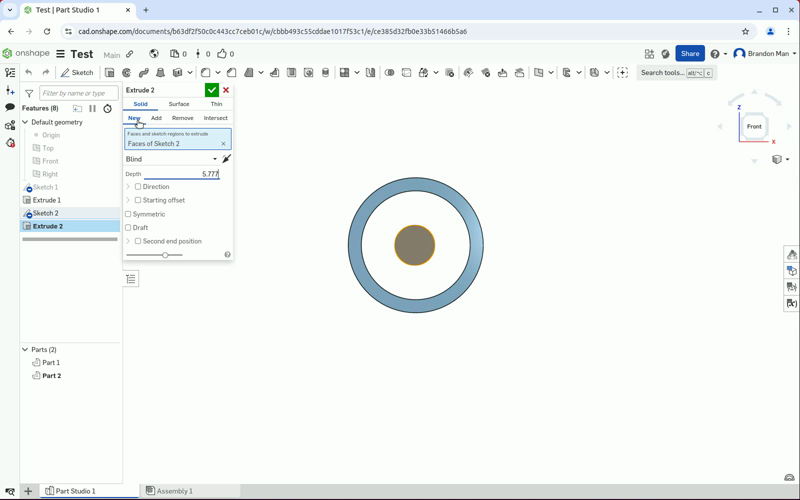
key(enter)
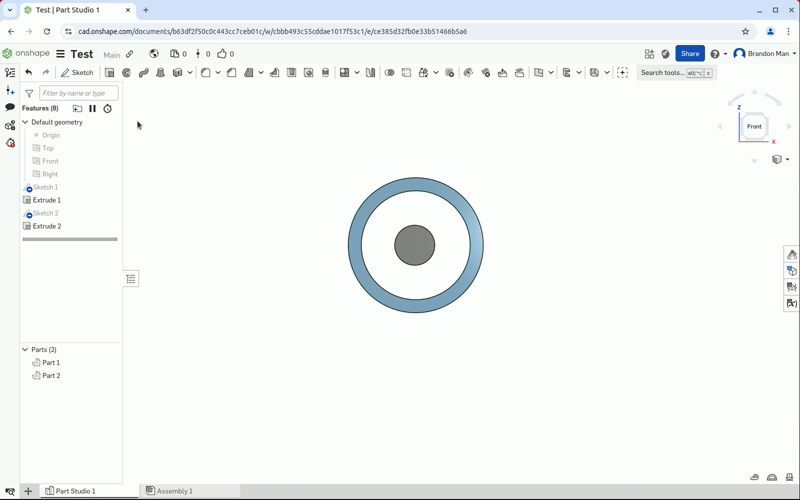
key(shift+h)
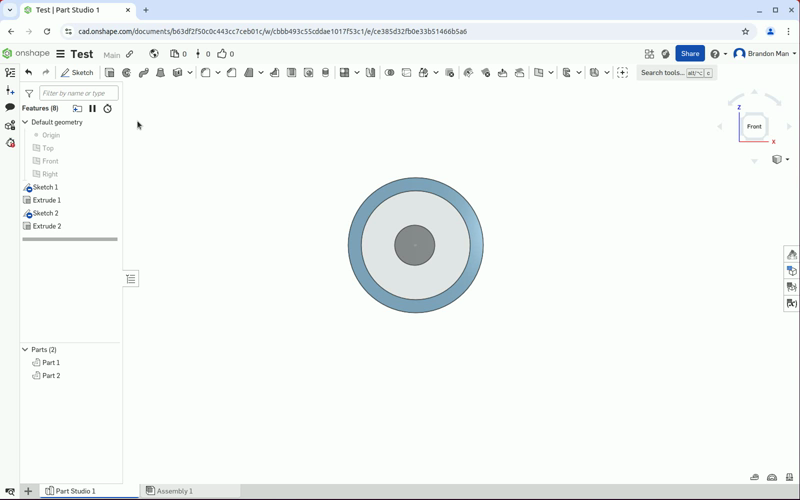
key(shift+h)
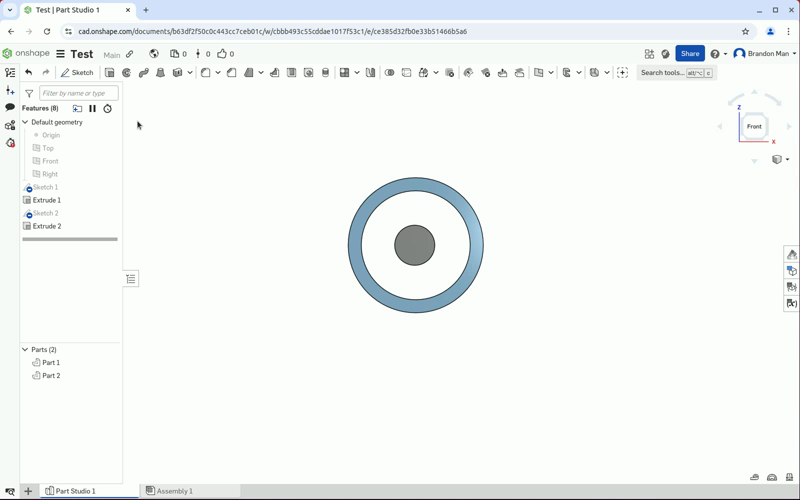
mouse_move(73, 189)
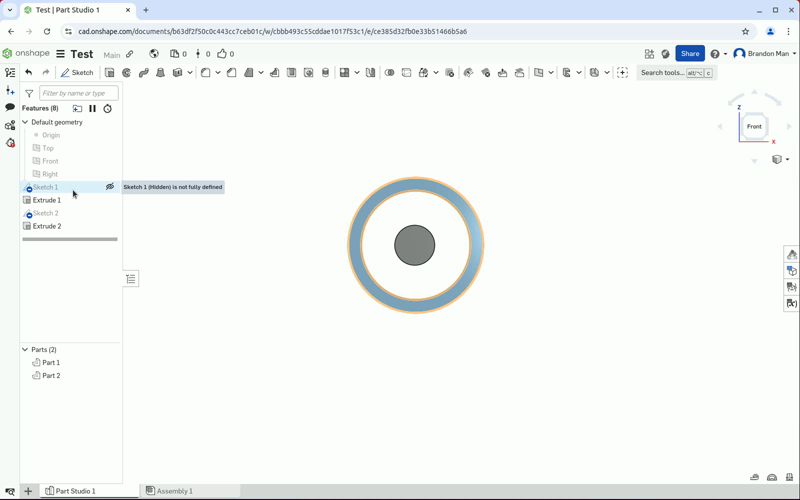
click(73, 189)
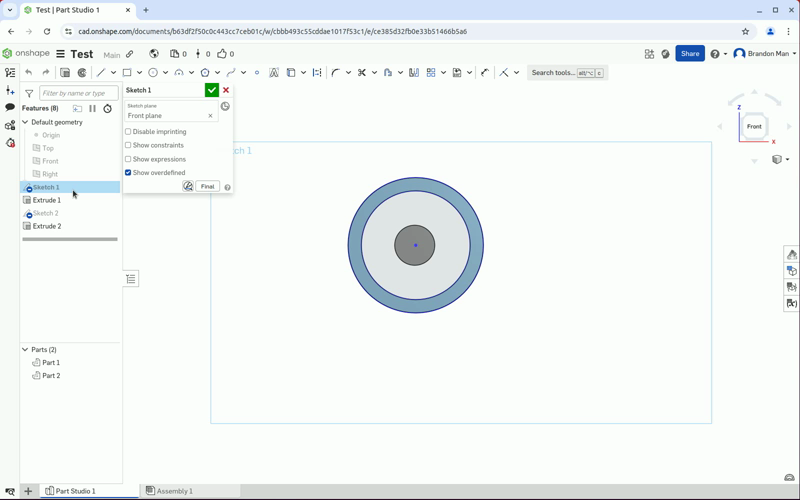
mouse_move(229, 92)
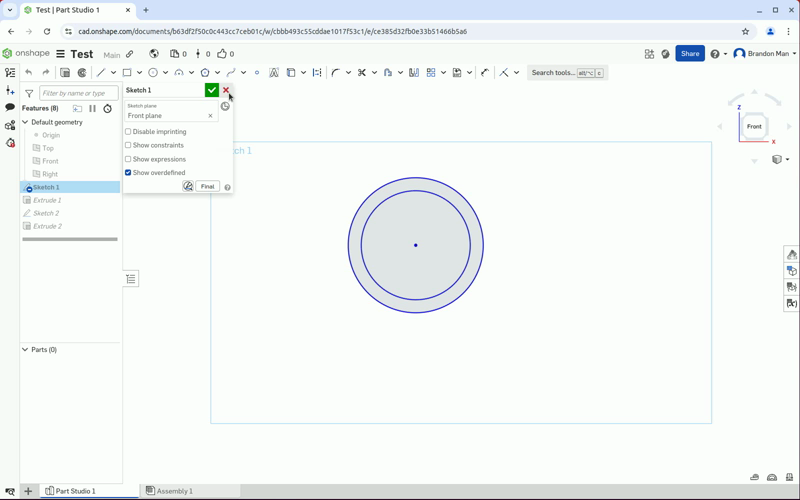
click(229, 92)
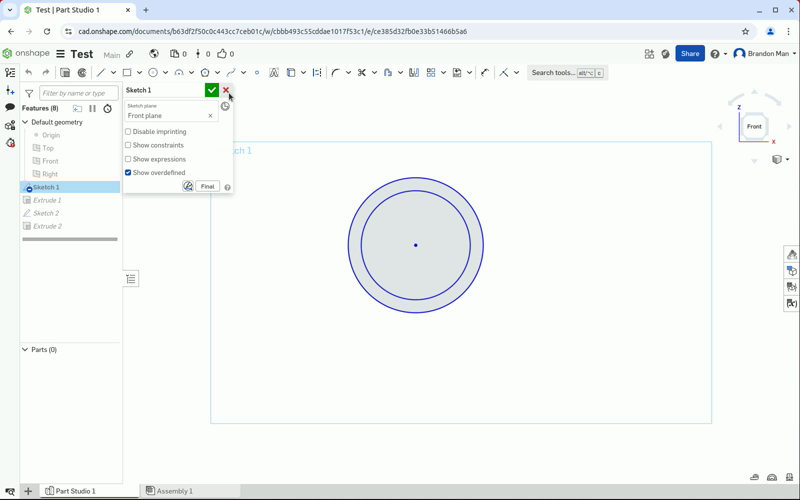
key(shift+s)
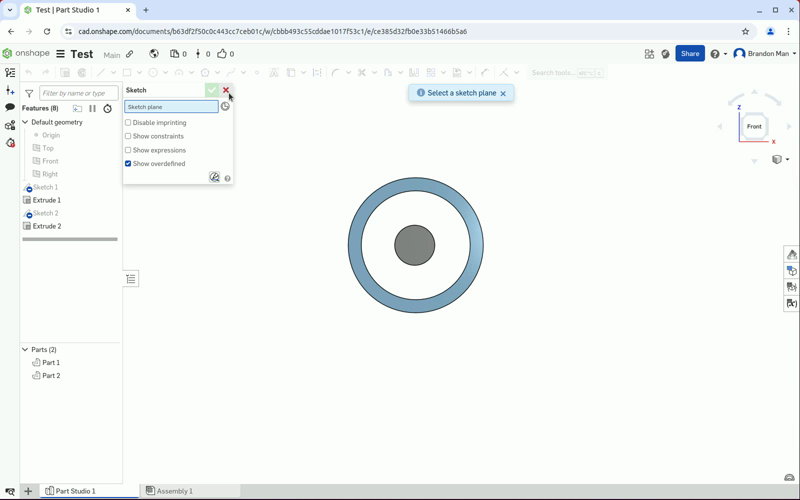
mouse_move(73, 163)
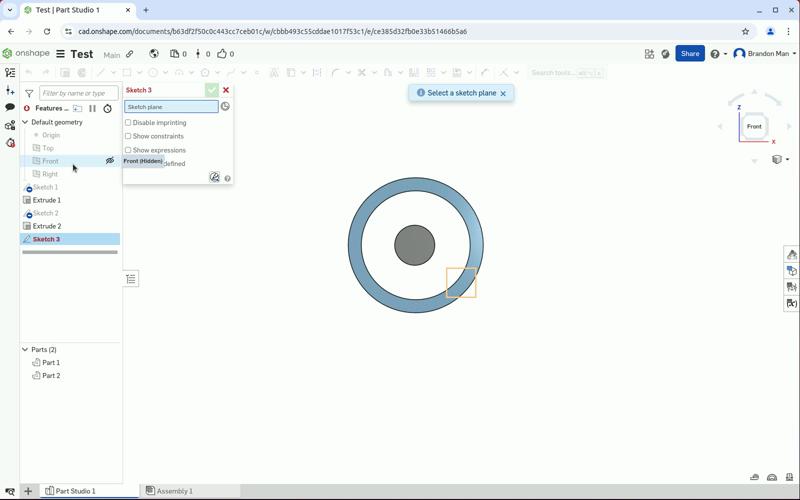
click(73, 163)
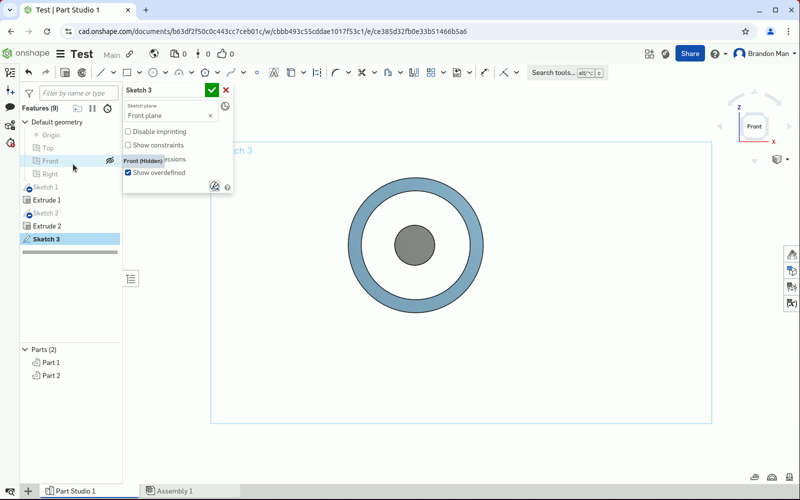
mouse_move(73, 352)
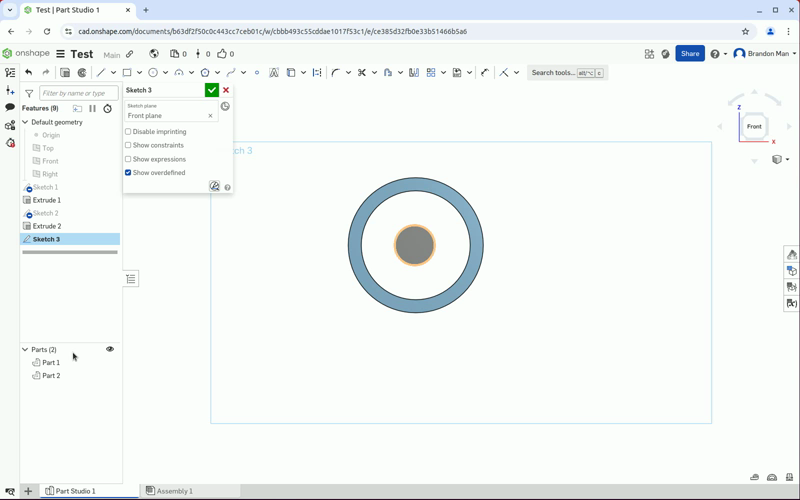
key(y)
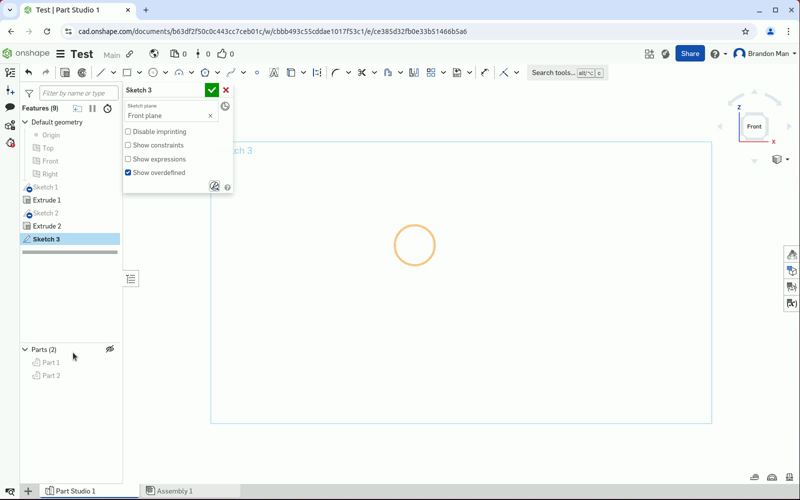
key(c)
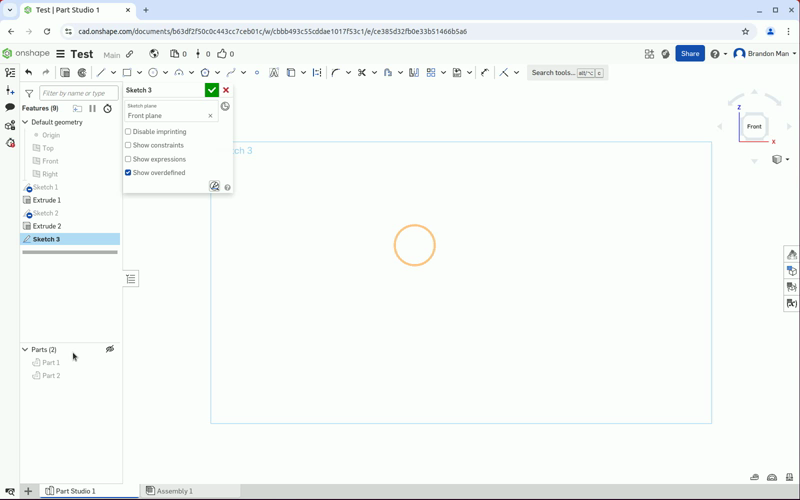
key_down(shift)
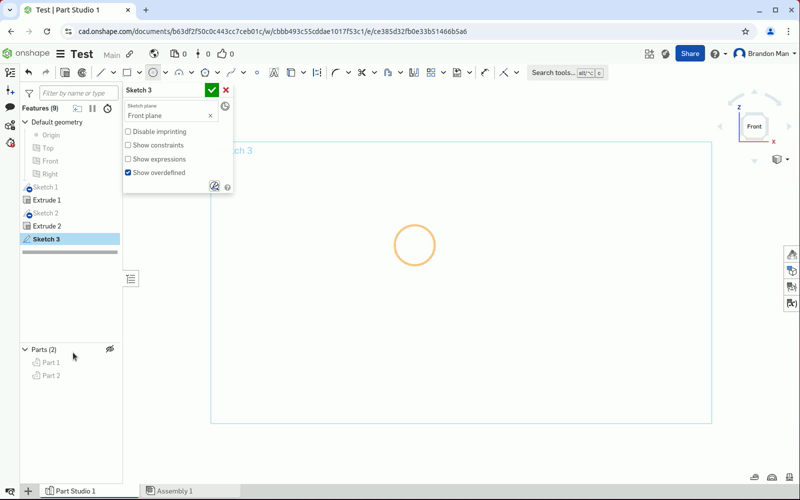
mouse_move(416, 245)
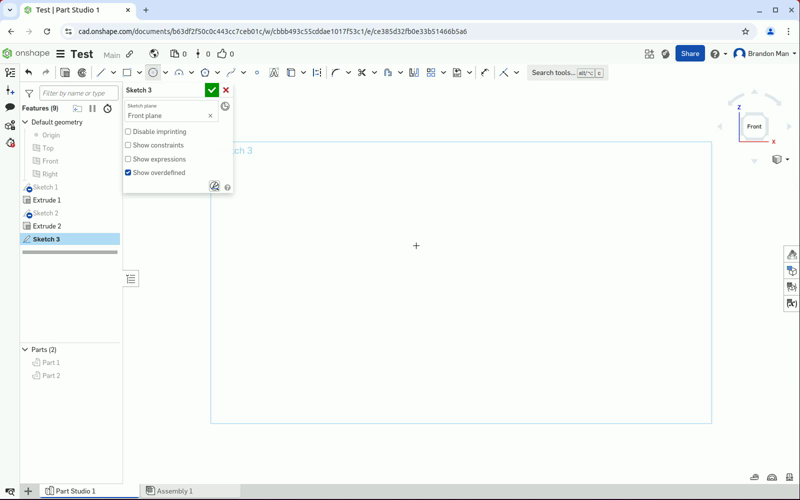
click(416, 245)
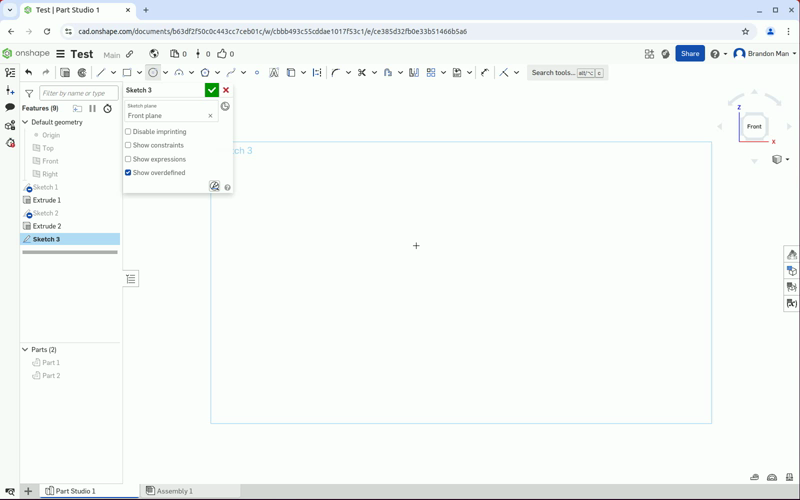
key_up(shift)
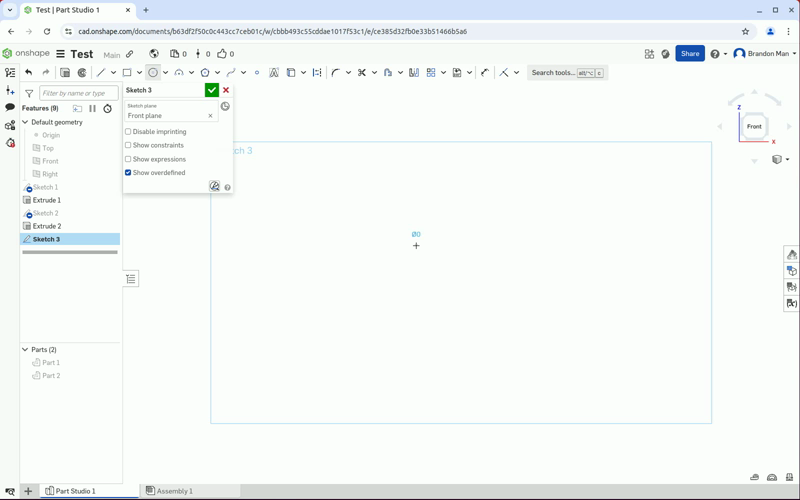
mouse_move(459, 245)
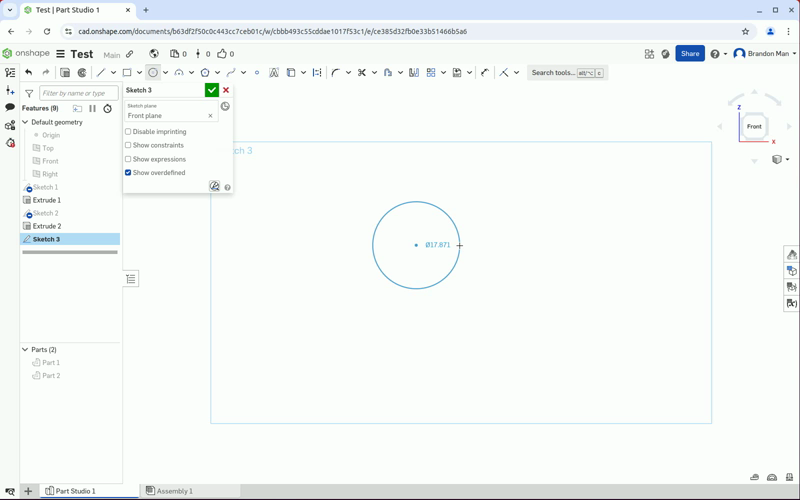
click(459, 245)
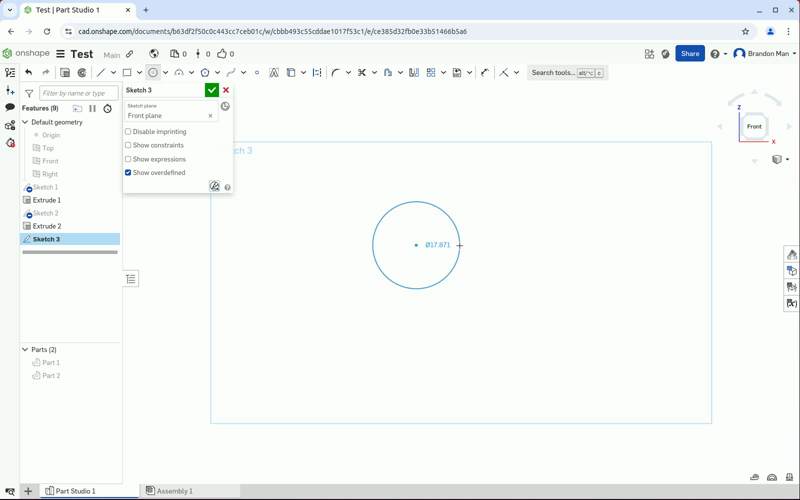
key(esc)
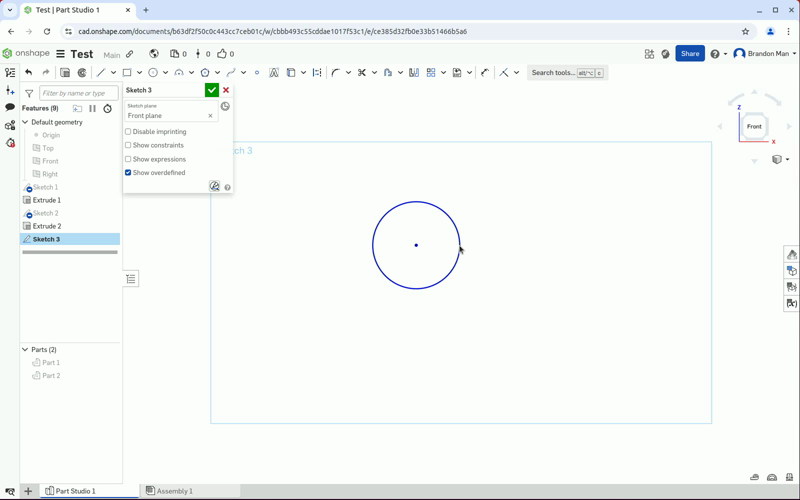
key(c)
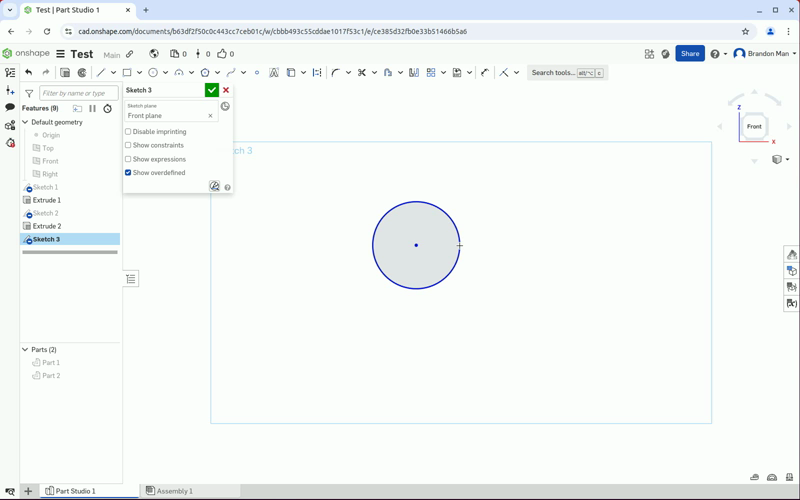
key_down(shift)
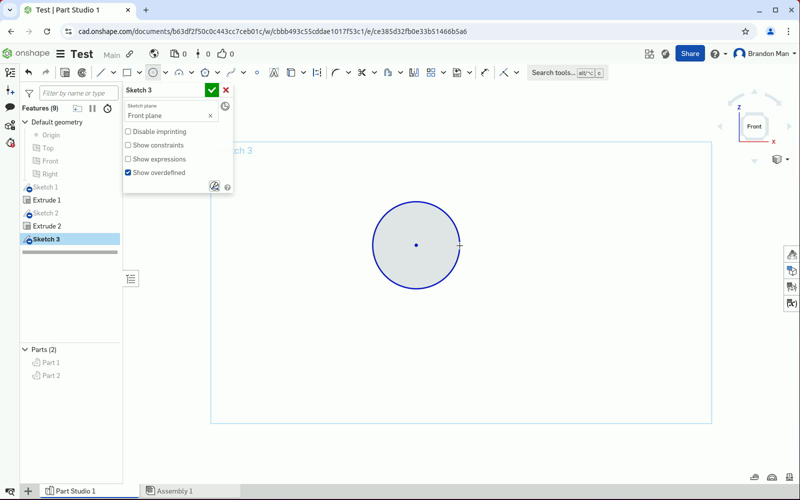
mouse_move(416, 245)
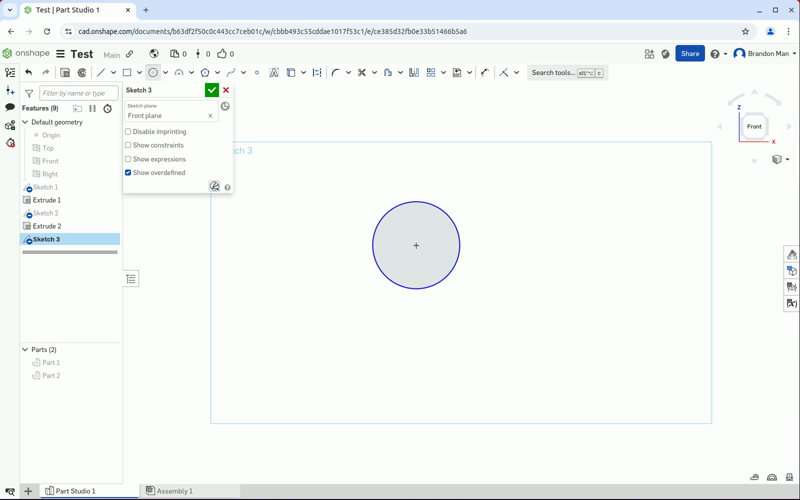
click(416, 245)
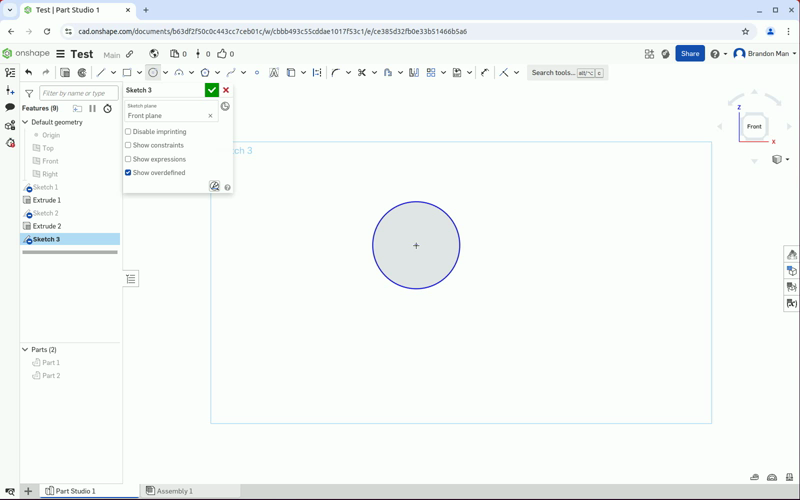
key_up(shift)
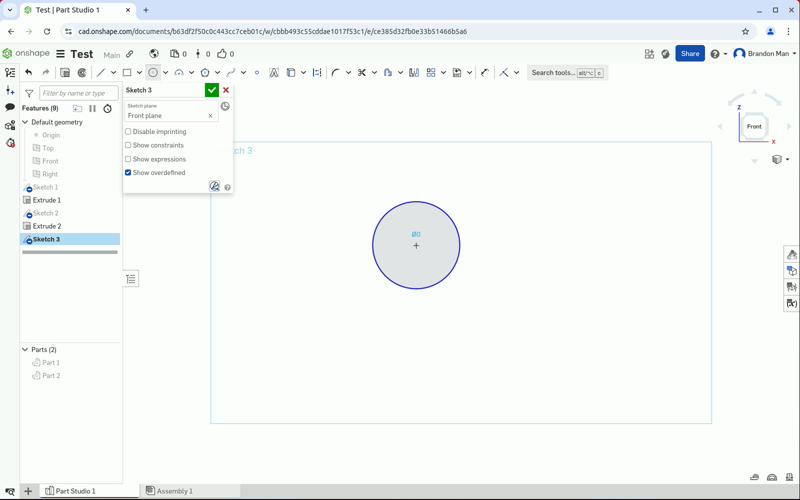
mouse_move(447, 245)
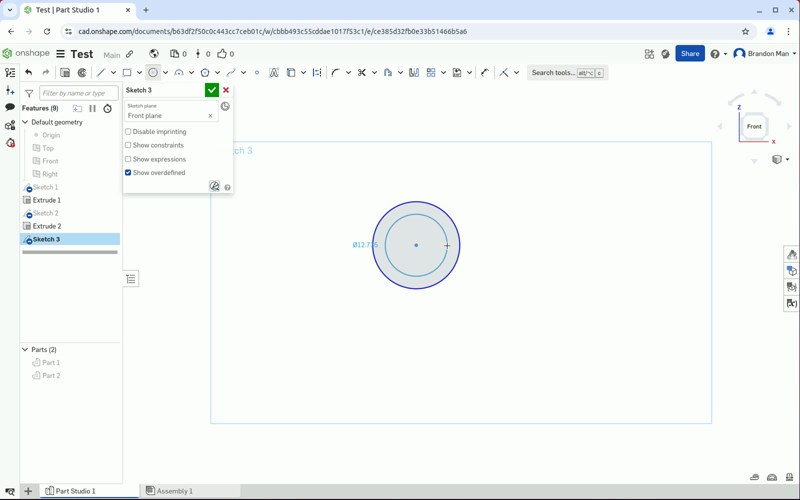
click(447, 245)
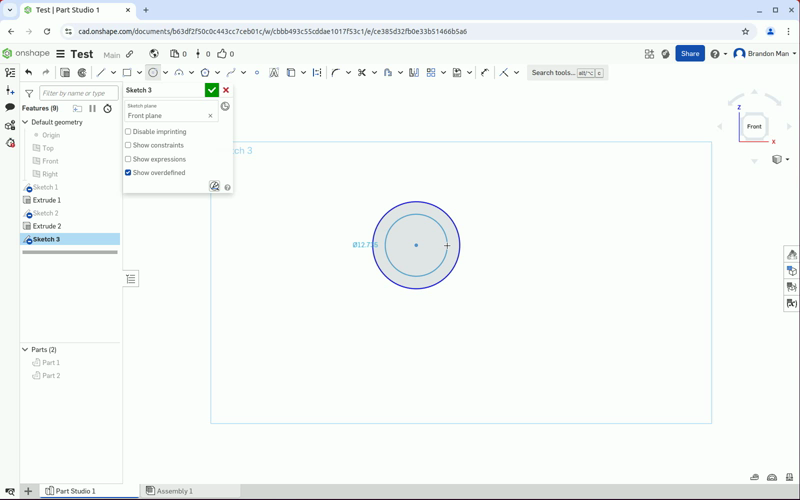
key(esc)
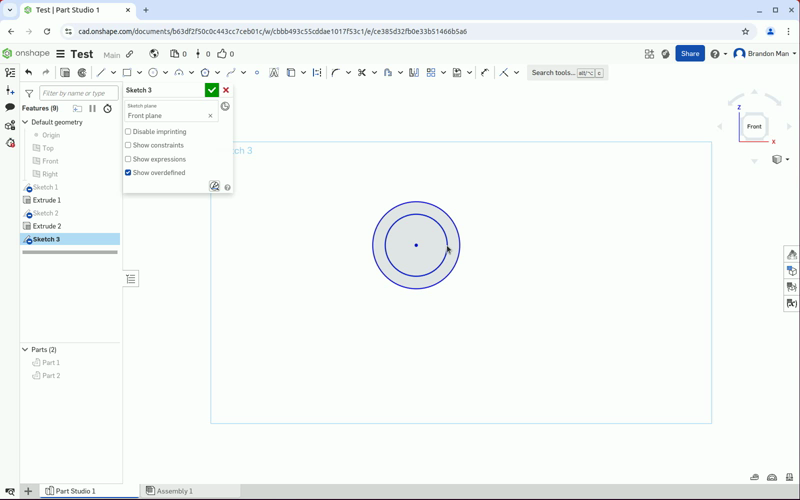
mouse_move(388, 276)
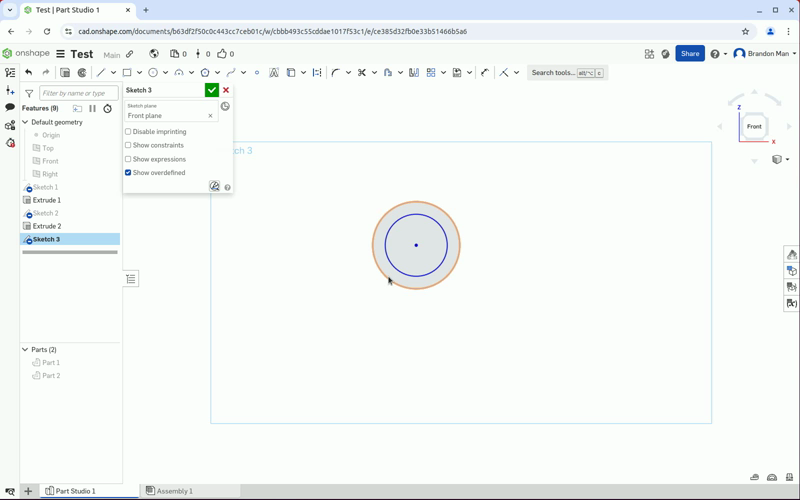
click(388, 276)
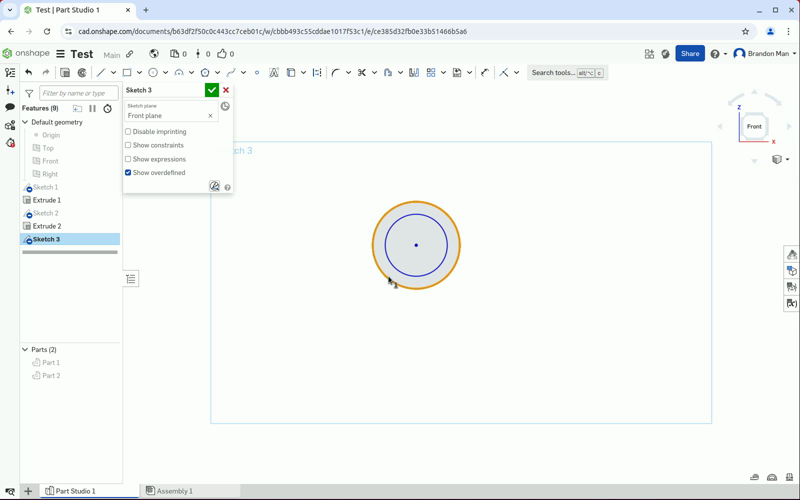
mouse_move(73, 352)
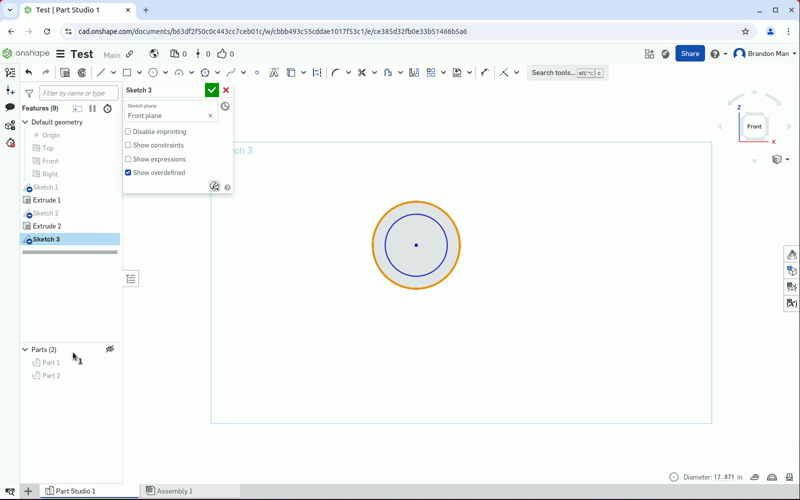
key(shift+y)
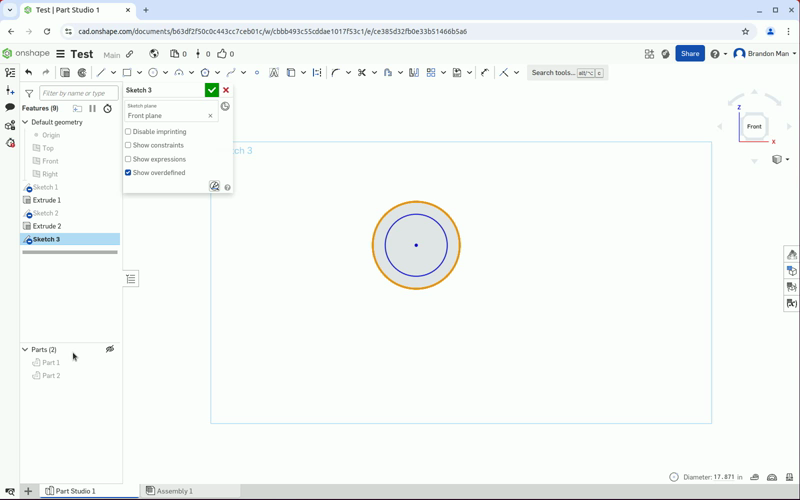
key(shift+e)
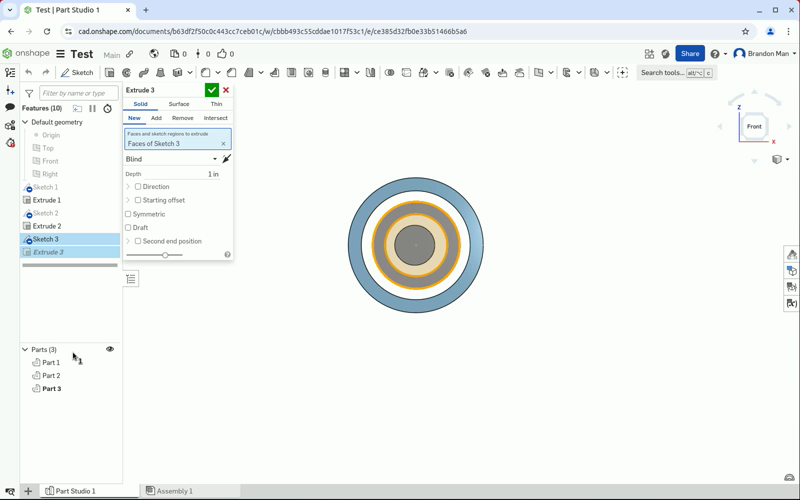
mouse_move(143, 106)
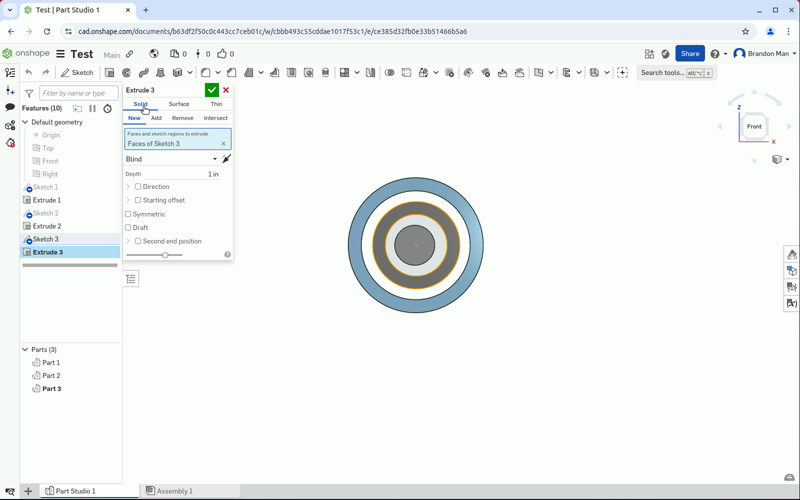
click(143, 106)
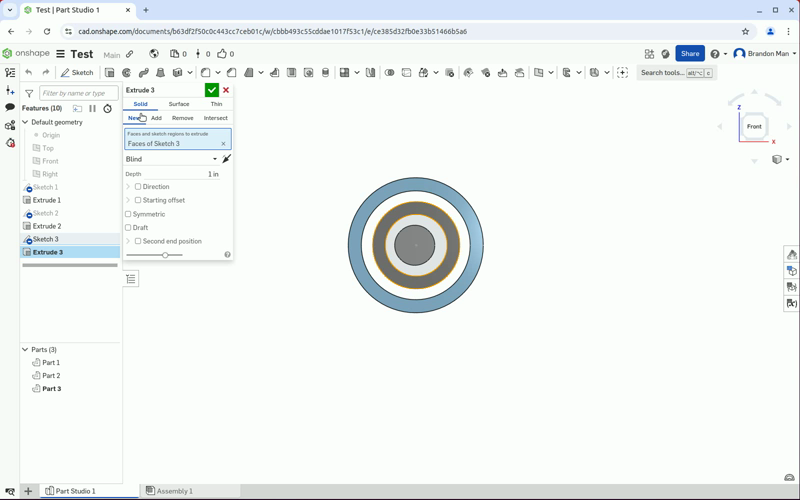
mouse_move(137, 120)
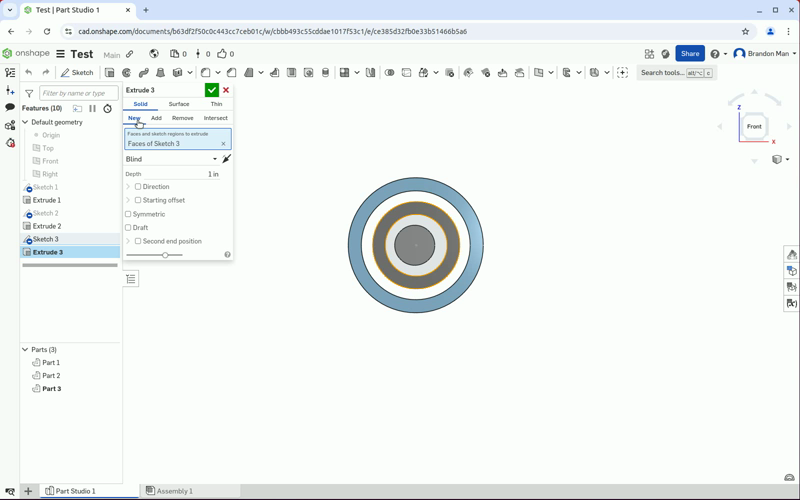
click(137, 120)
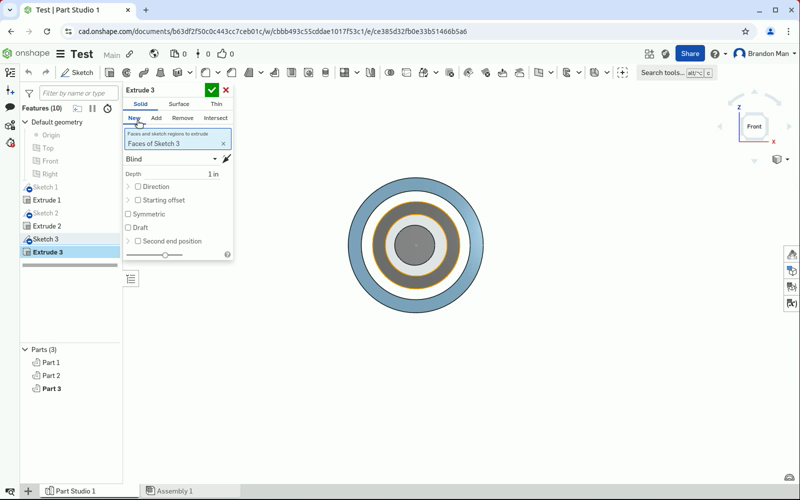
key(tab, 4)
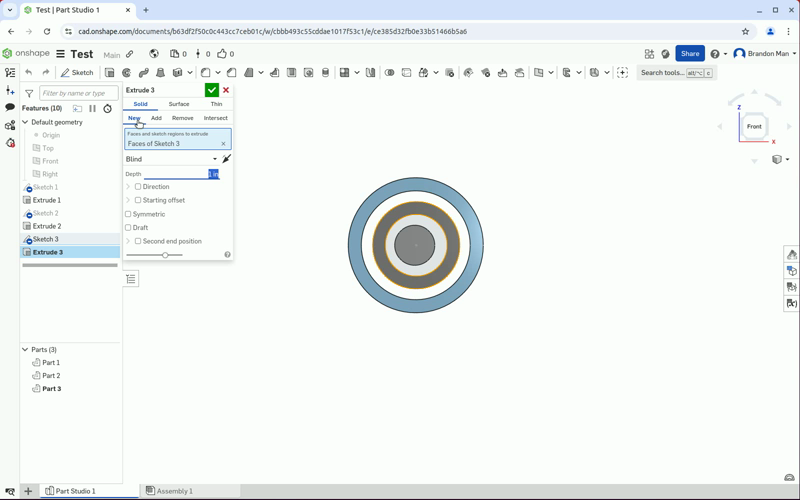
text(5.777)
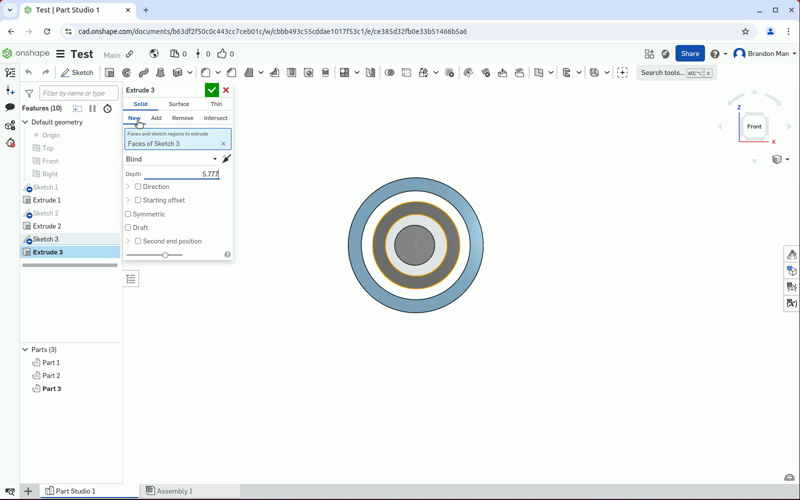
key(enter)
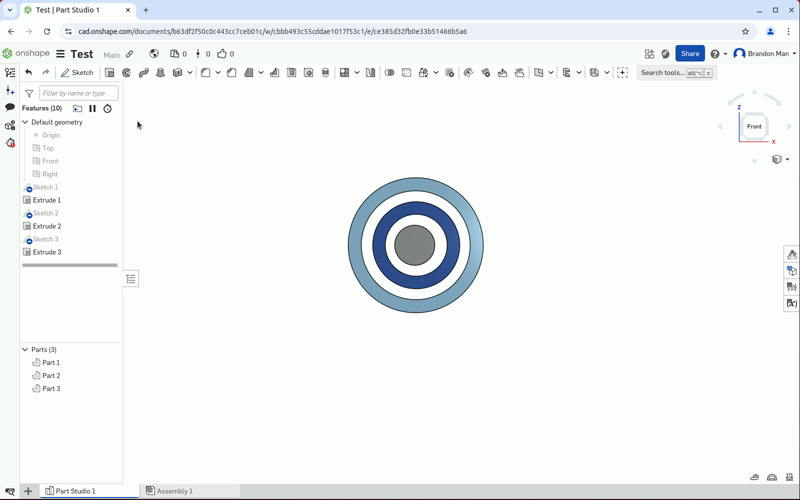
key(shift+h)
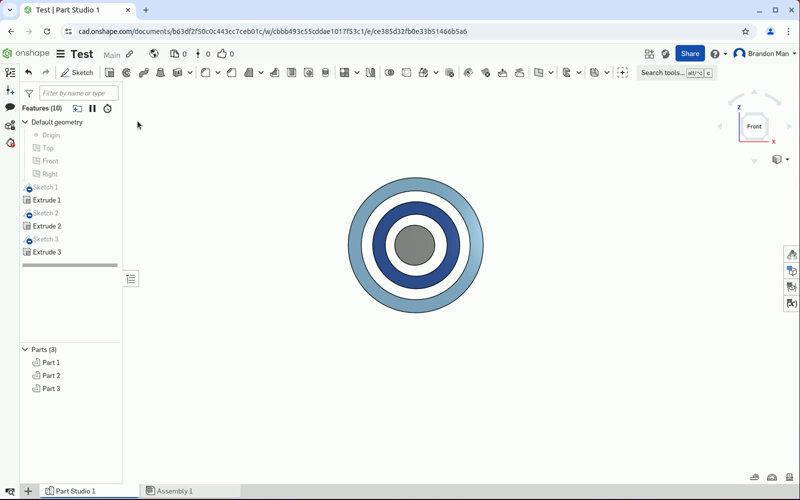
key(shift+h)
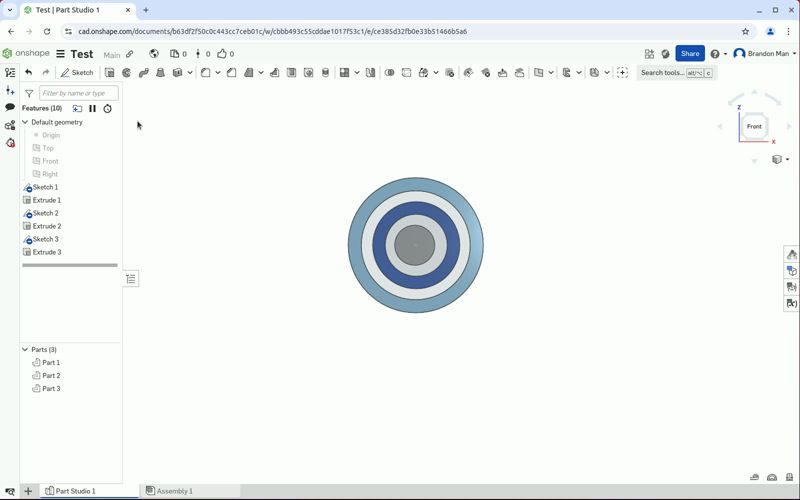
key(shift+7)
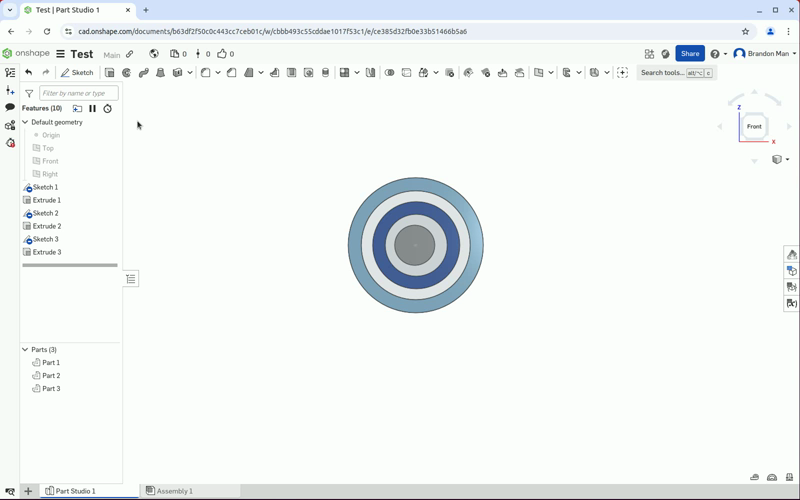
key(left, 2)
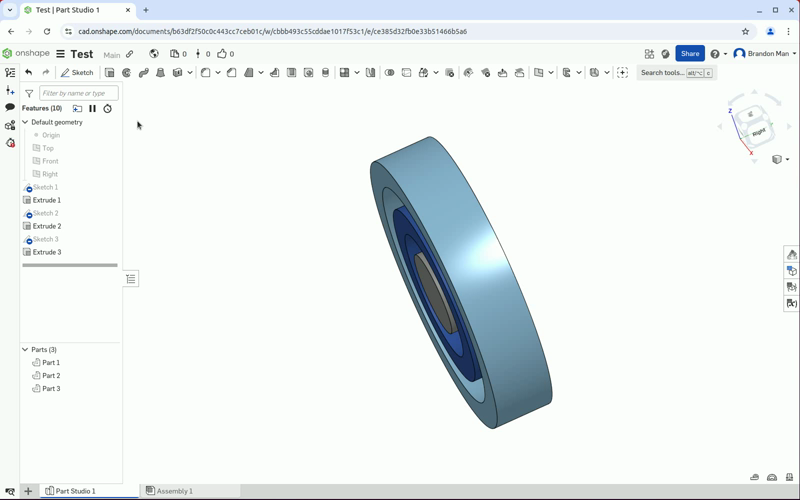
key(down, 2)
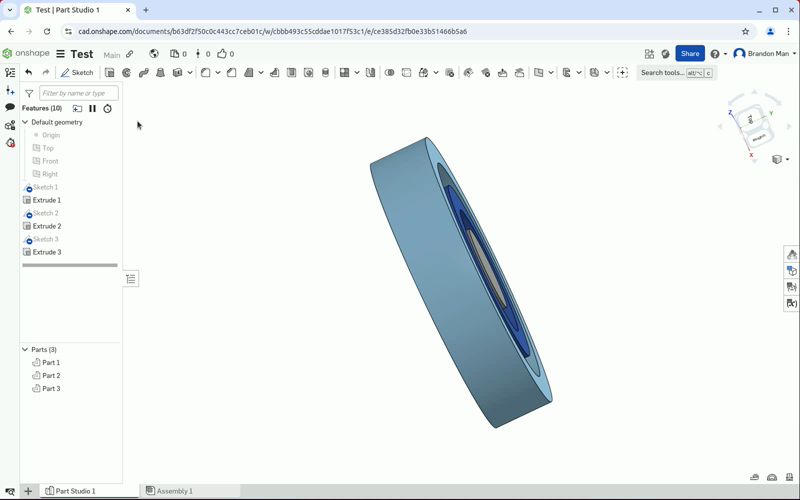
key(up, 2)
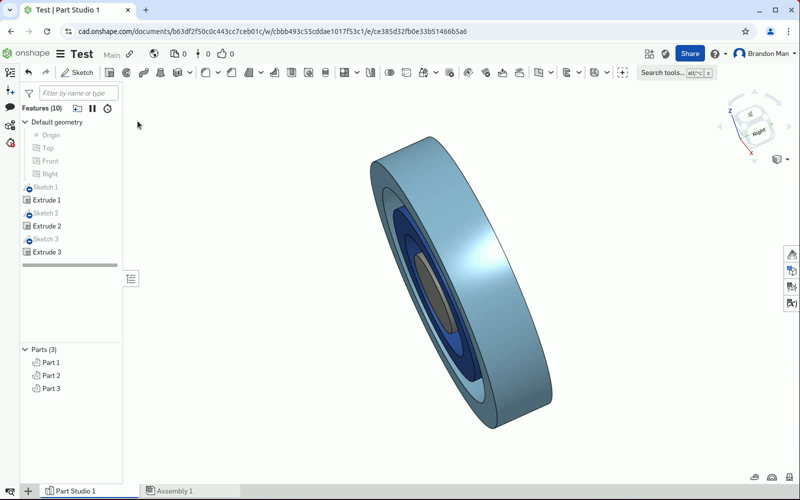
key(right, 2)
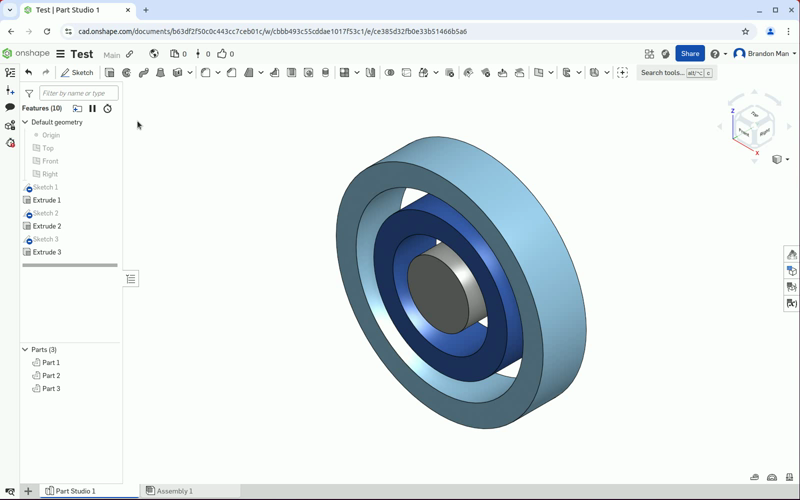
mouse_move(73, 189)
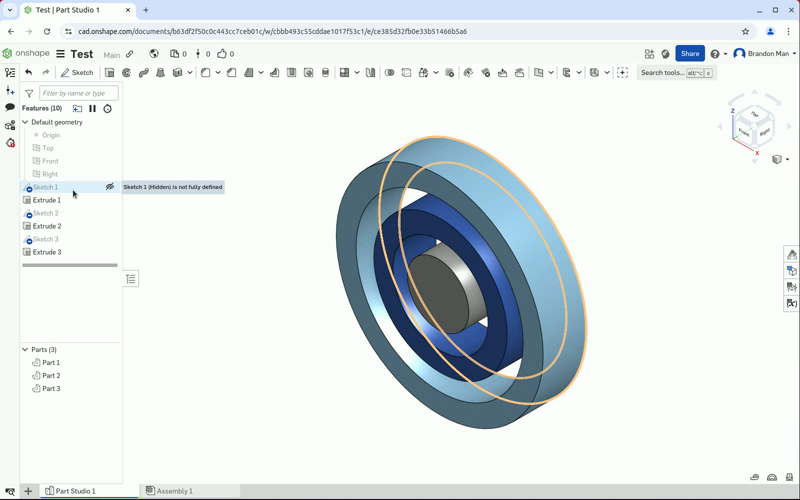
click(73, 189)